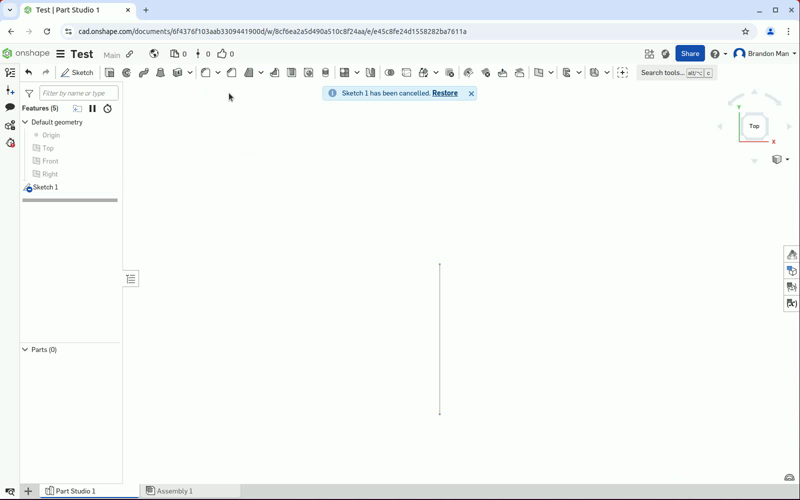
key(shift+h)
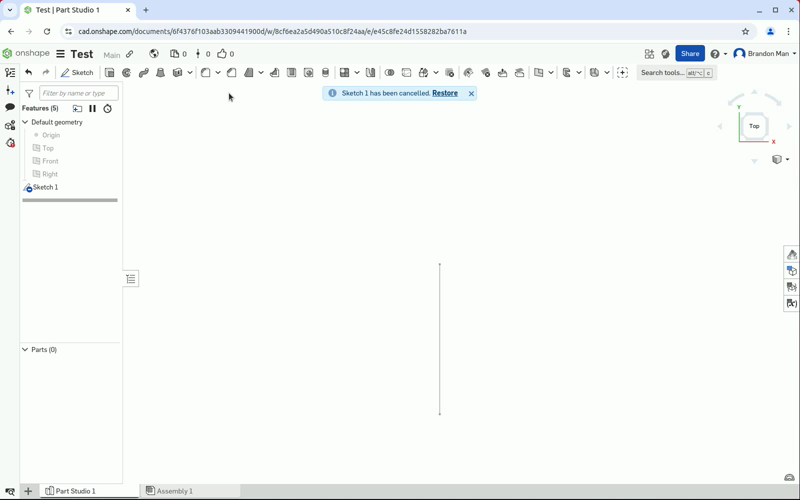
key(shift+s)
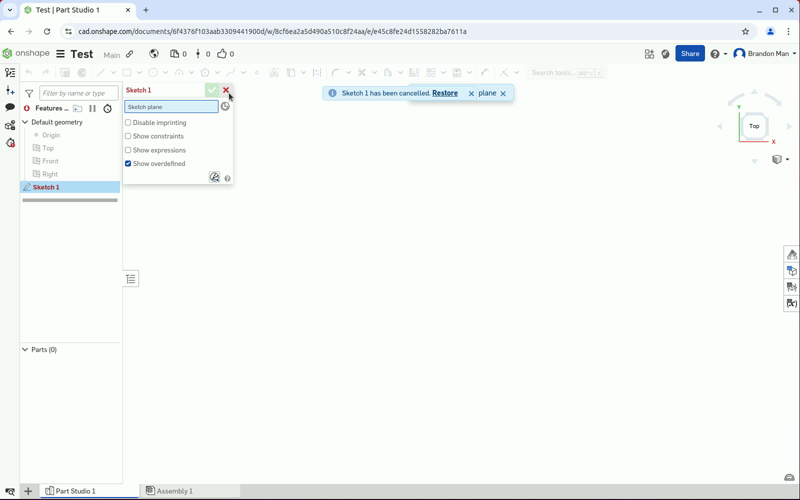
mouse_move(73, 150)
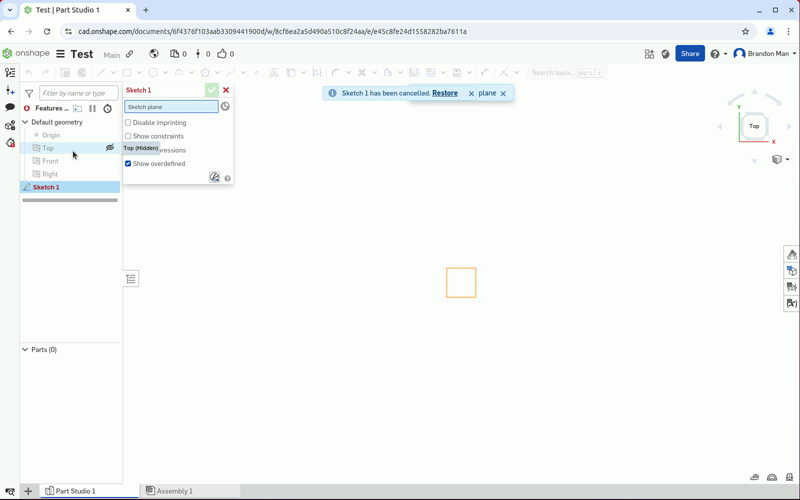
click(73, 150)
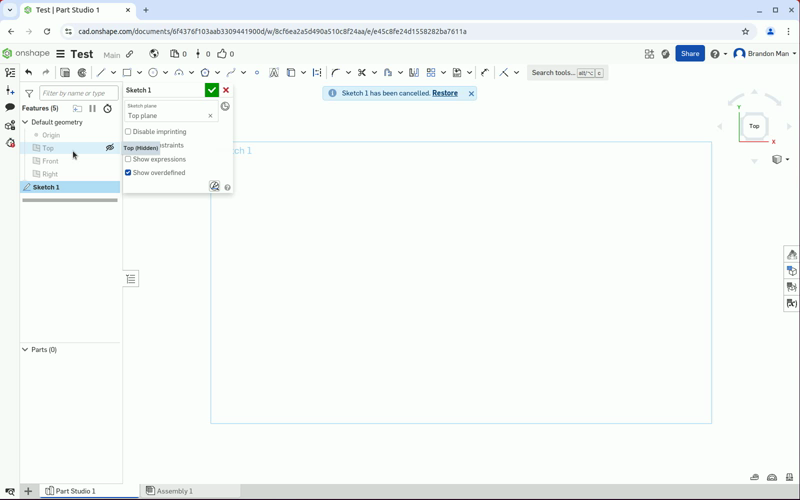
mouse_move(73, 352)
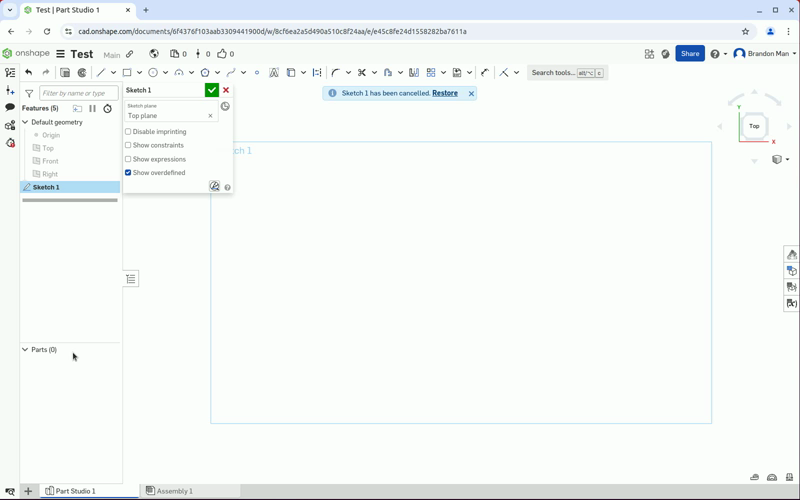
key(y)
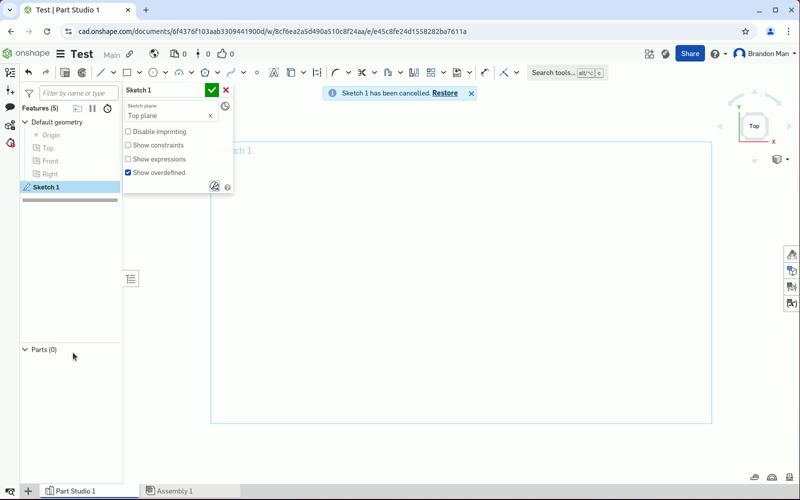
key(c)
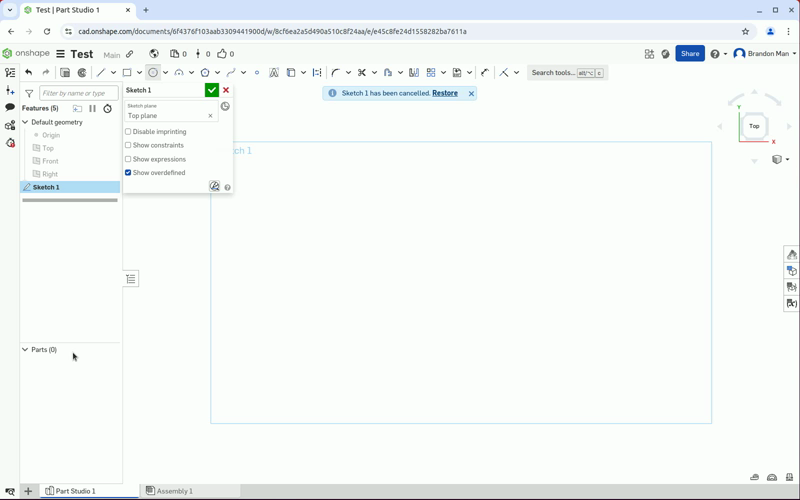
key_down(shift)
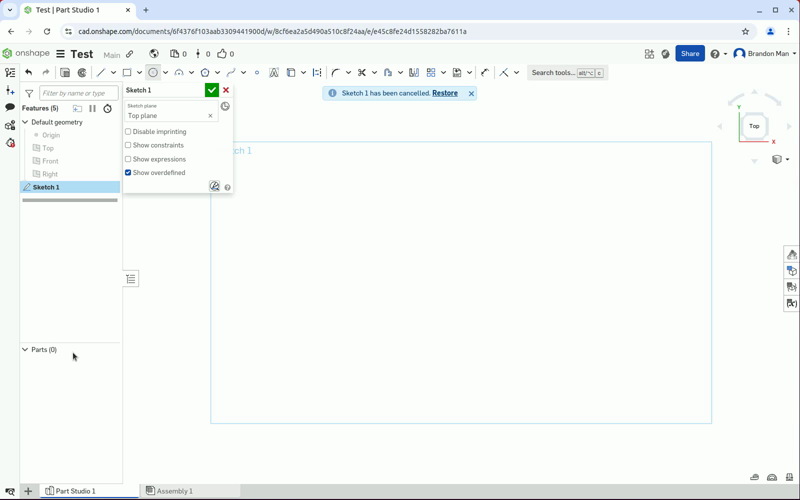
mouse_move(461, 282)
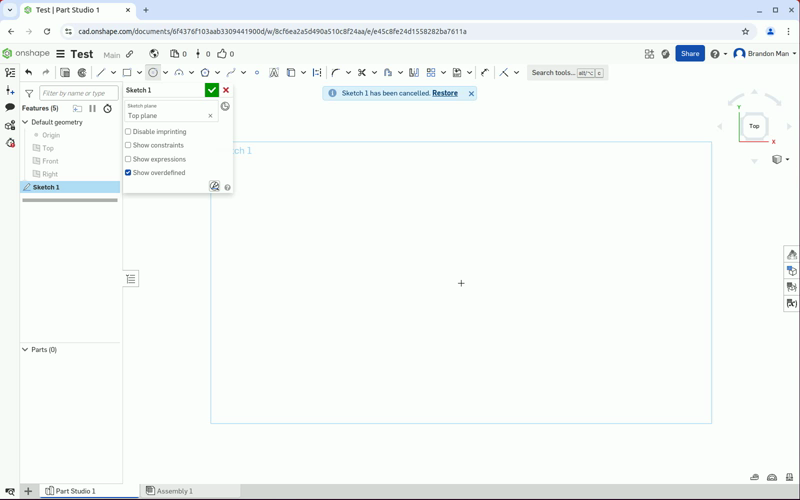
click(461, 282)
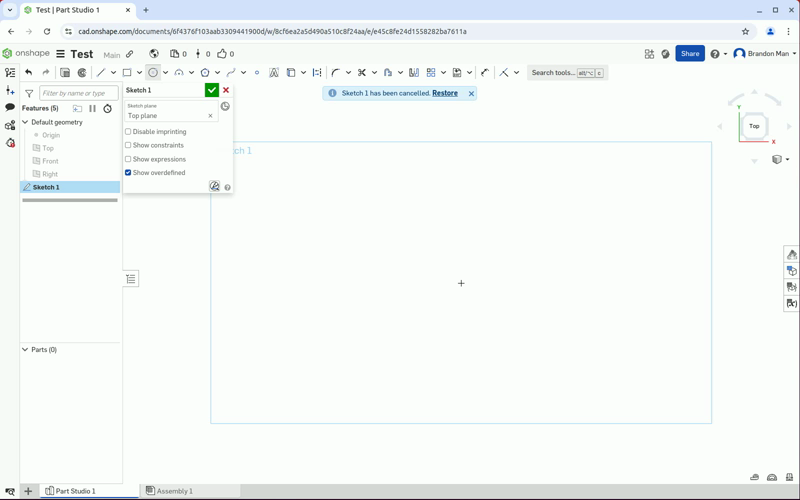
key_up(shift)
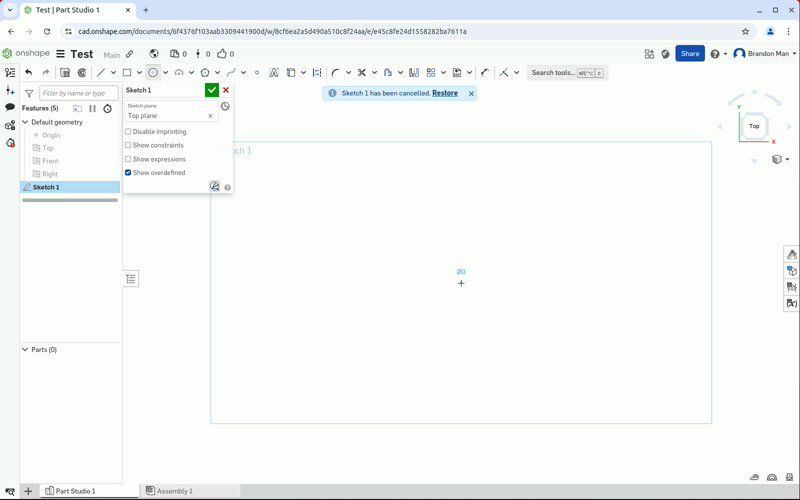
mouse_move(467, 282)
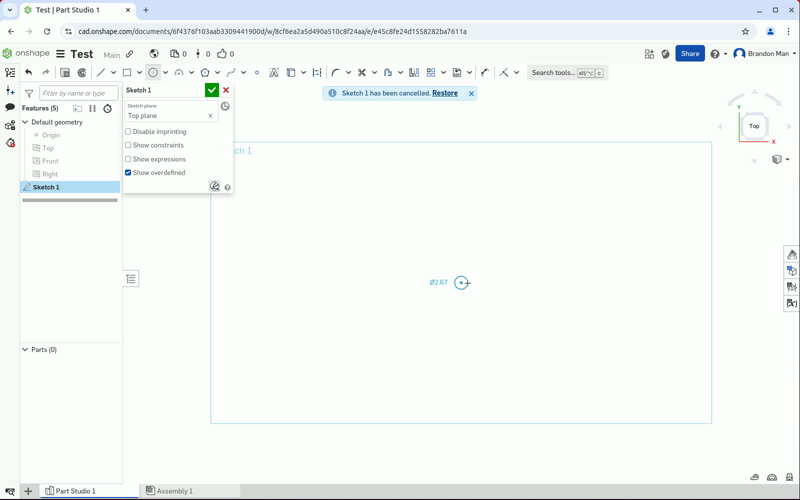
click(467, 282)
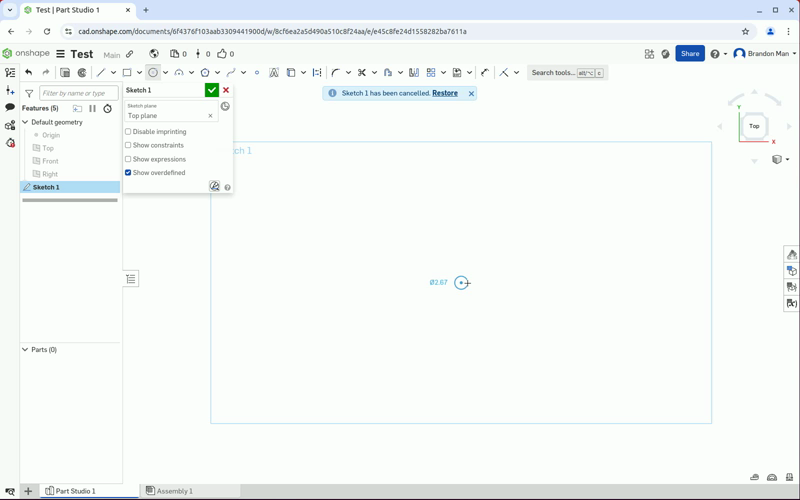
key(esc)
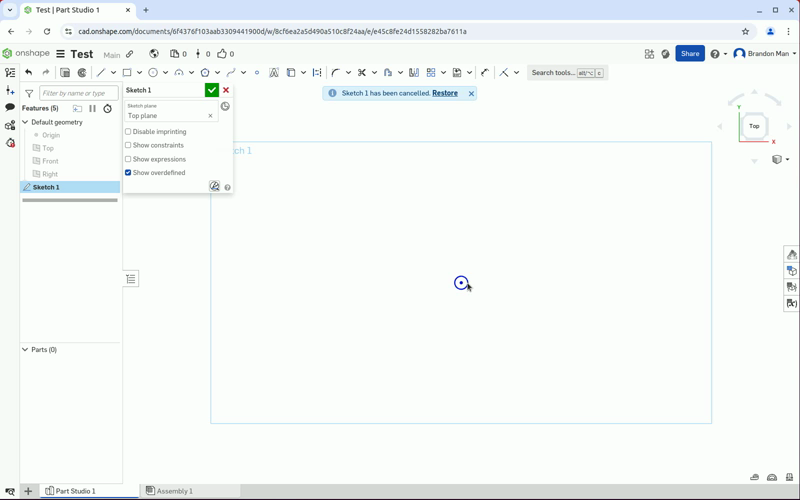
mouse_move(461, 281)
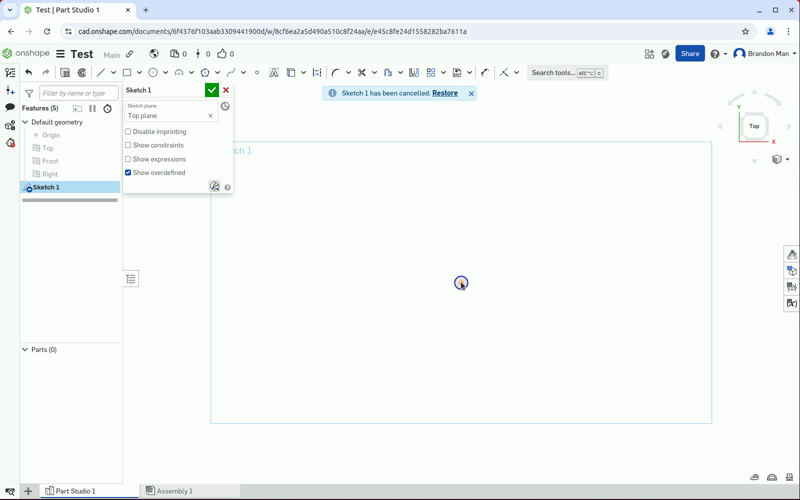
scroll(6)
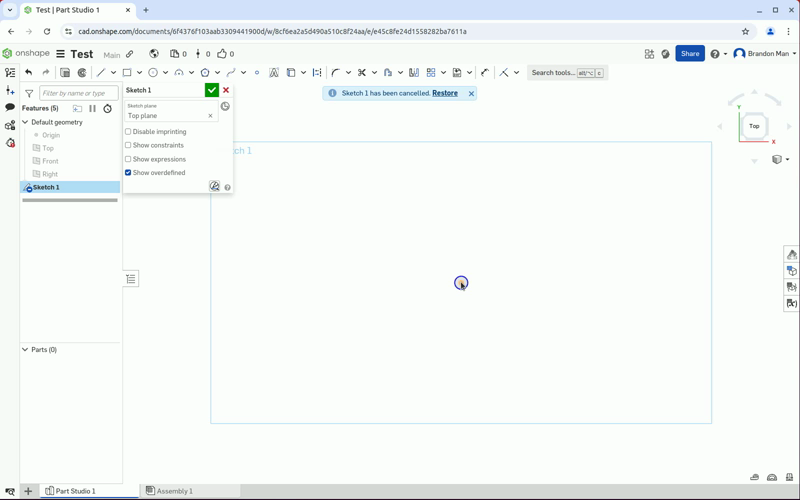
scroll(6)
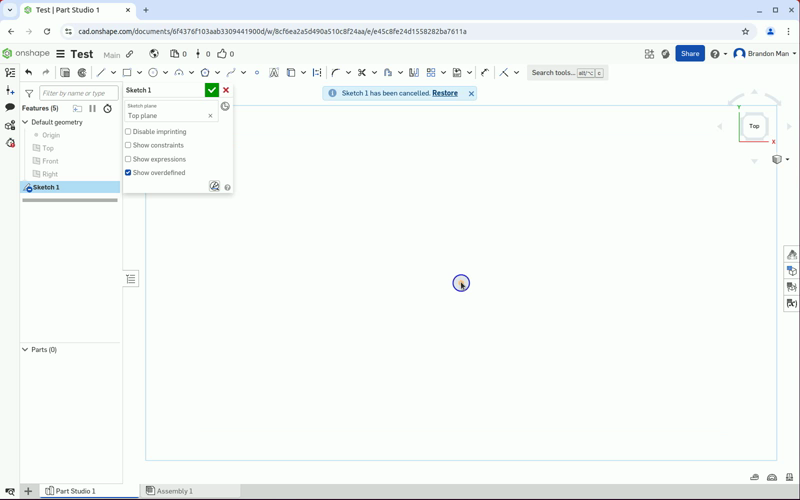
scroll(6)
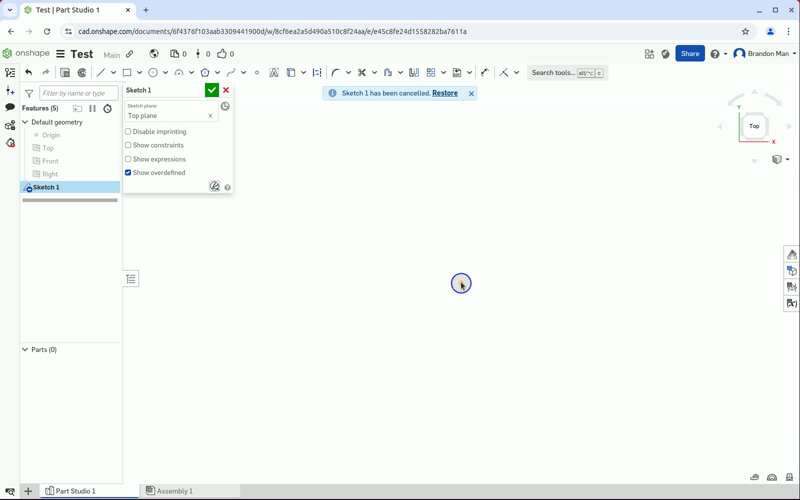
scroll(6)
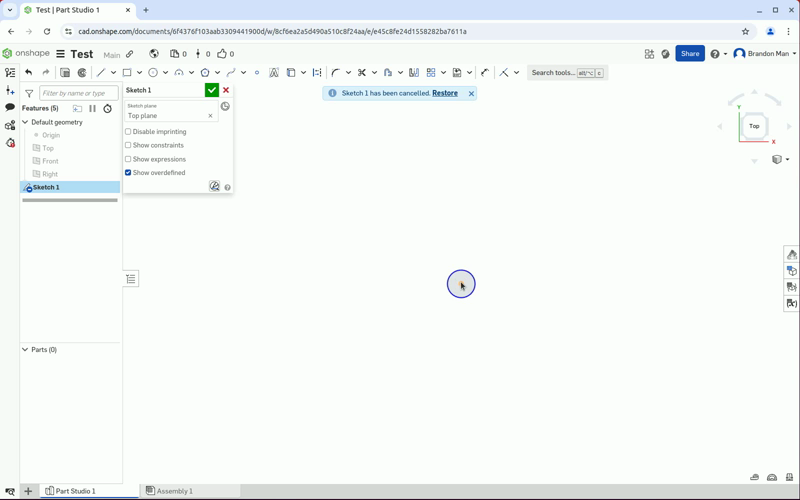
scroll(6)
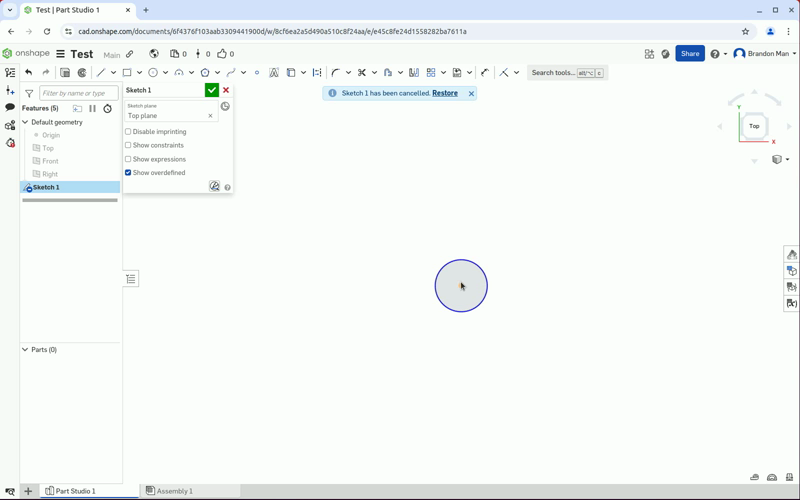
scroll(6)
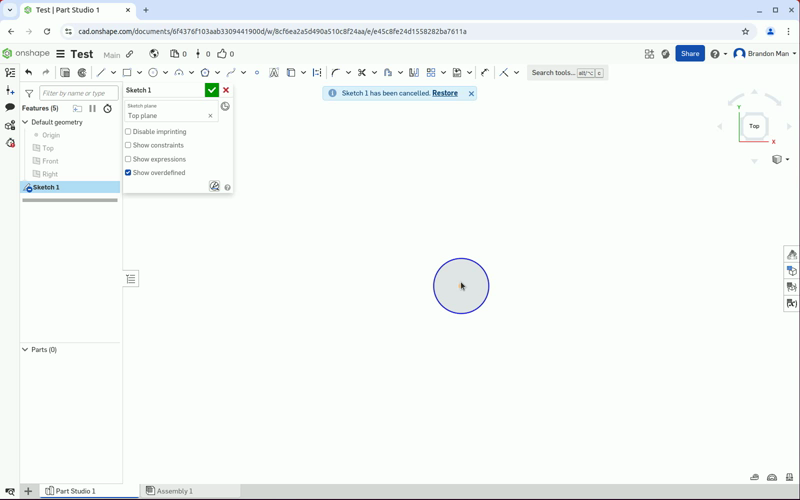
scroll(6)
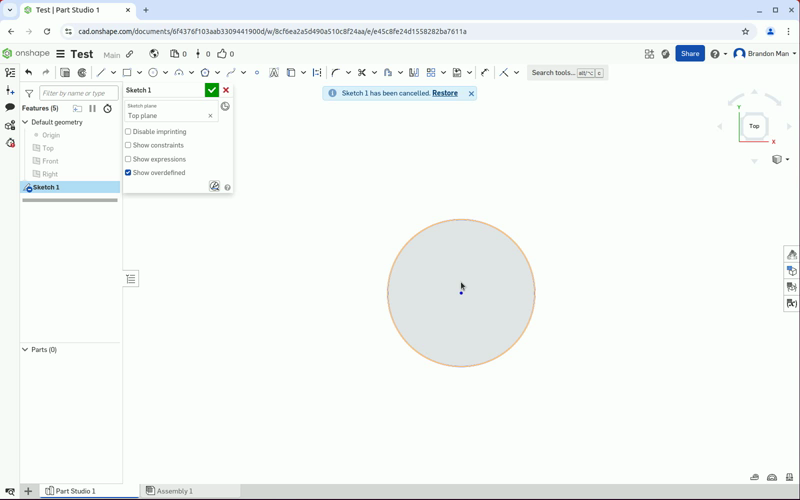
click(461, 281)
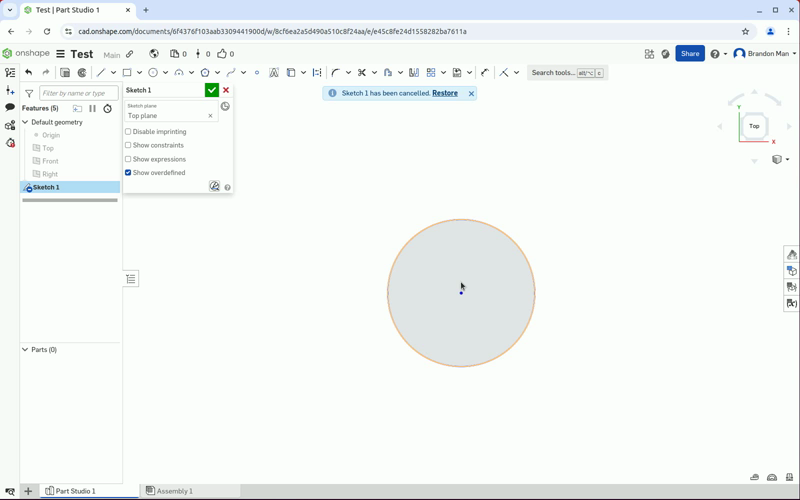
scroll(-6)
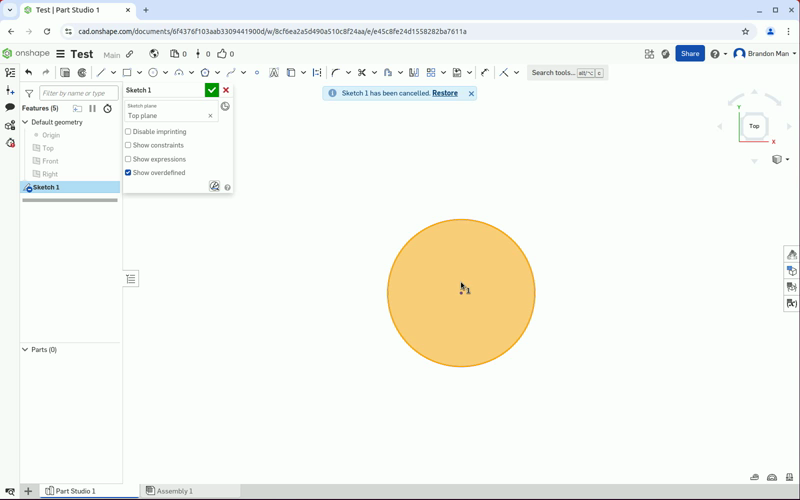
scroll(-6)
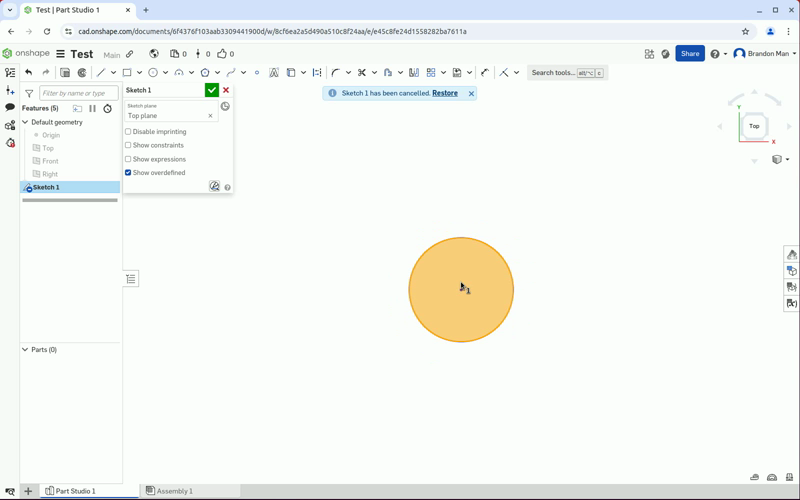
scroll(-6)
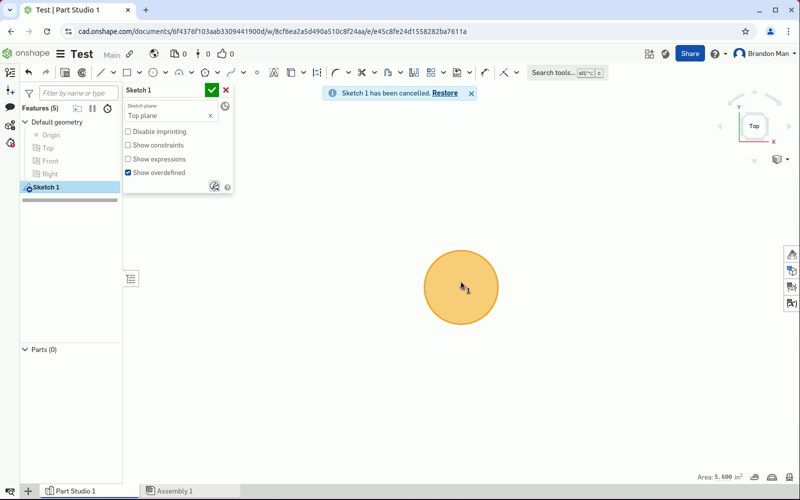
scroll(-6)
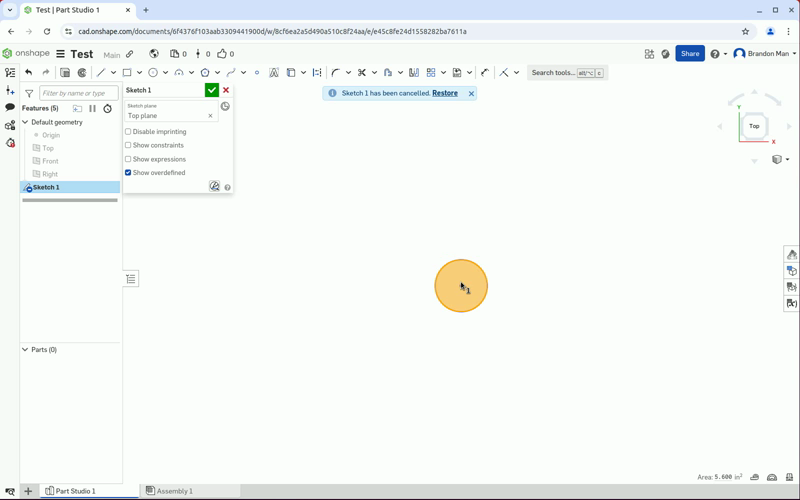
scroll(-6)
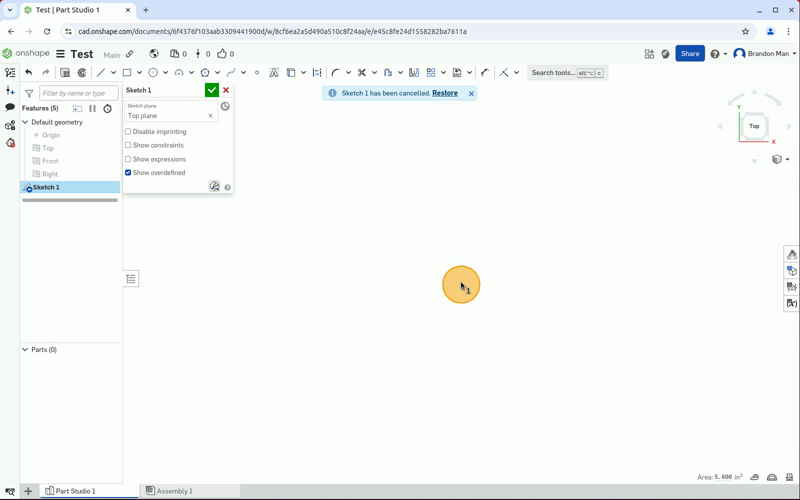
scroll(-6)
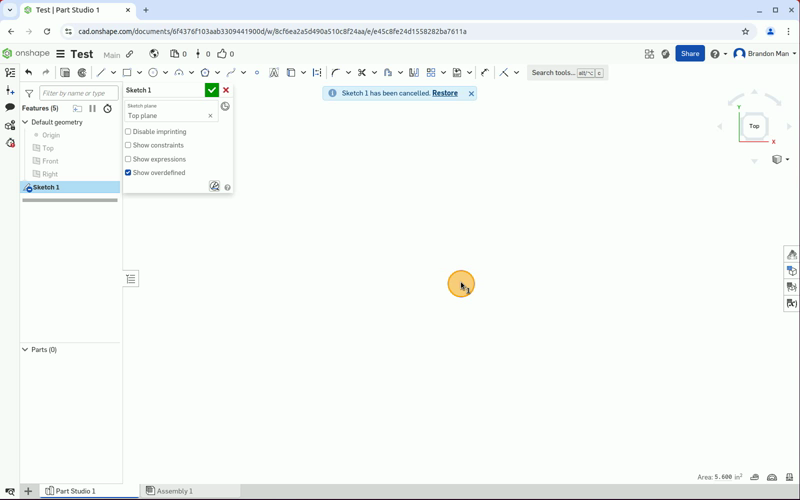
scroll(-6)
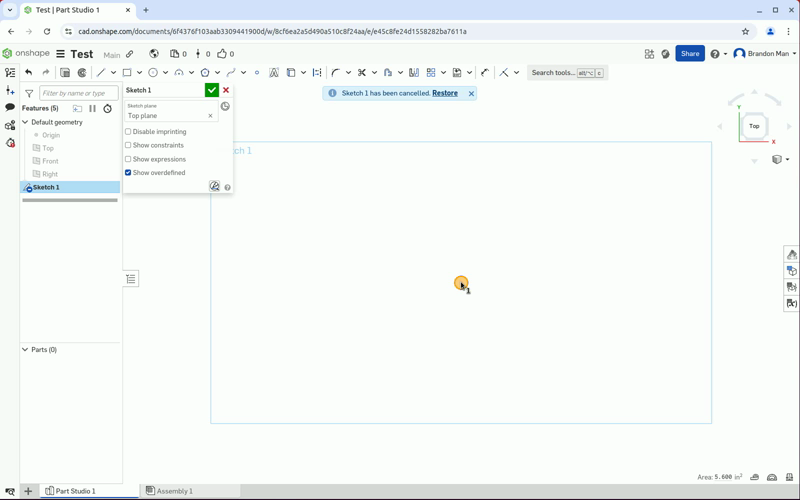
mouse_move(73, 352)
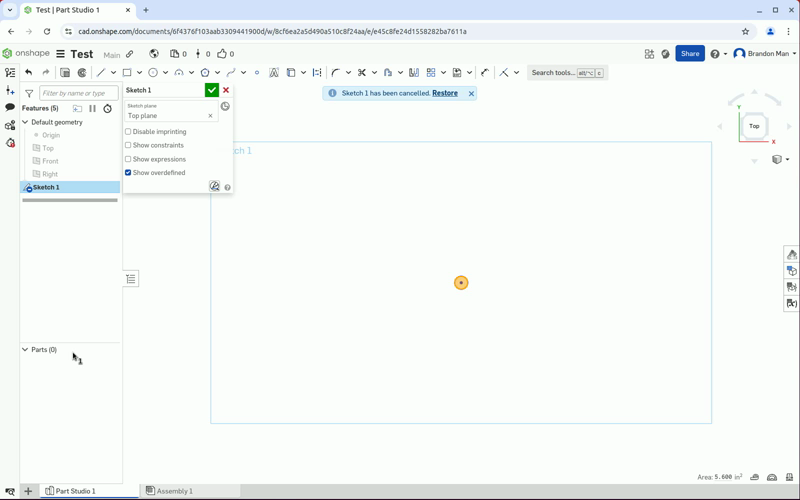
key(shift+y)
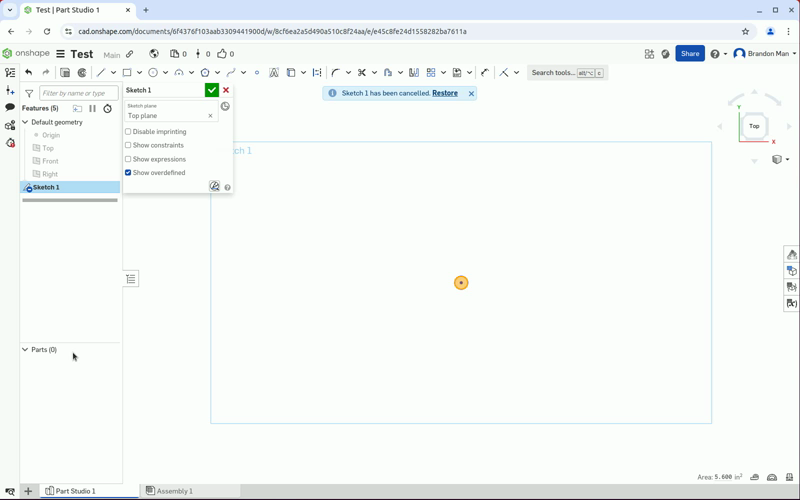
key(shift+e)
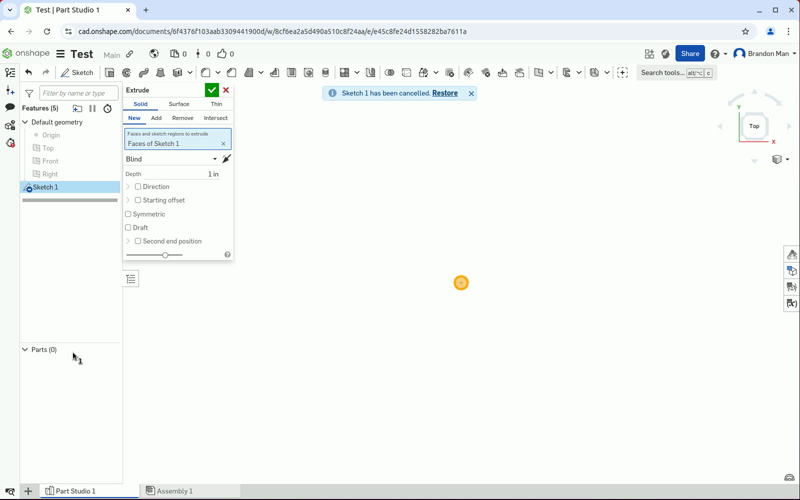
mouse_move(143, 106)
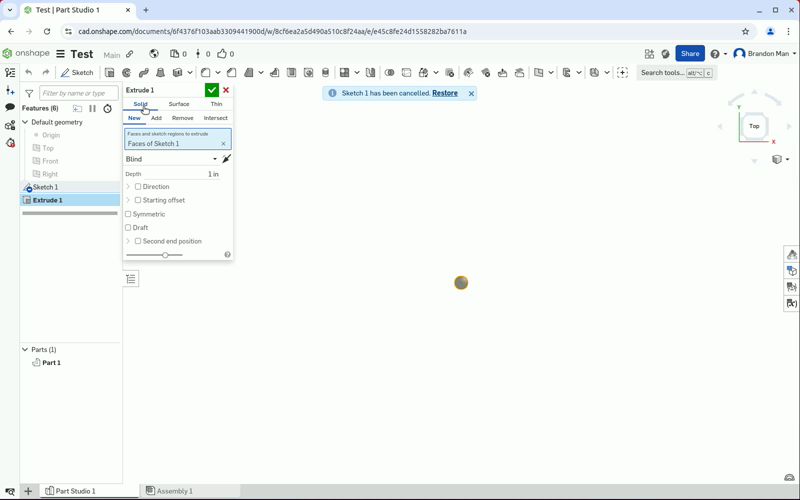
click(143, 106)
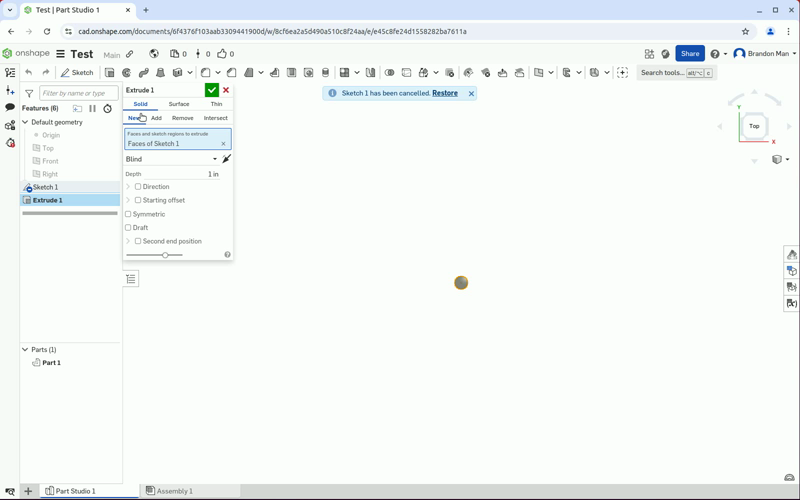
mouse_move(137, 120)
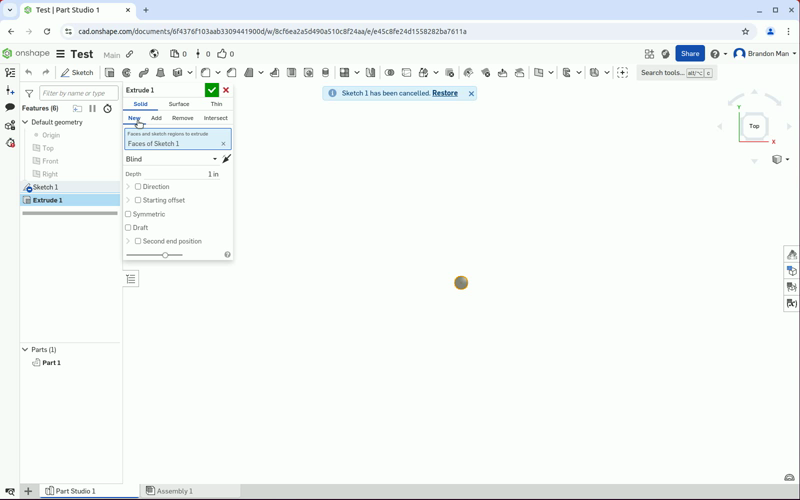
click(137, 120)
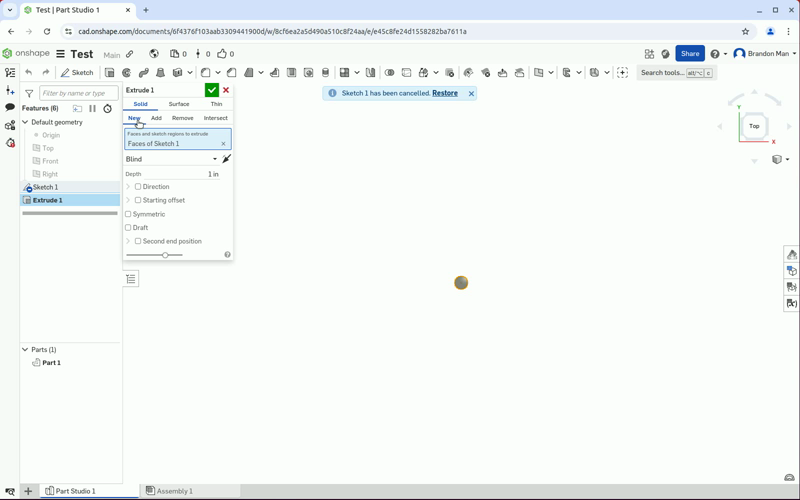
key(tab, 4)
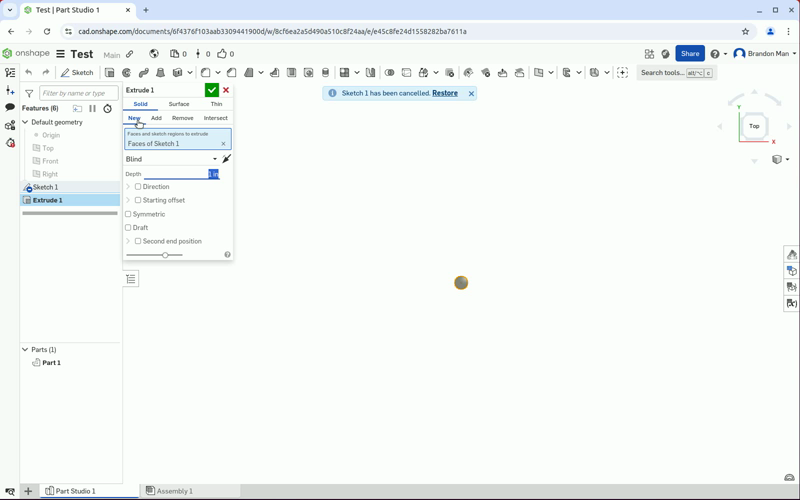
text(23.108)
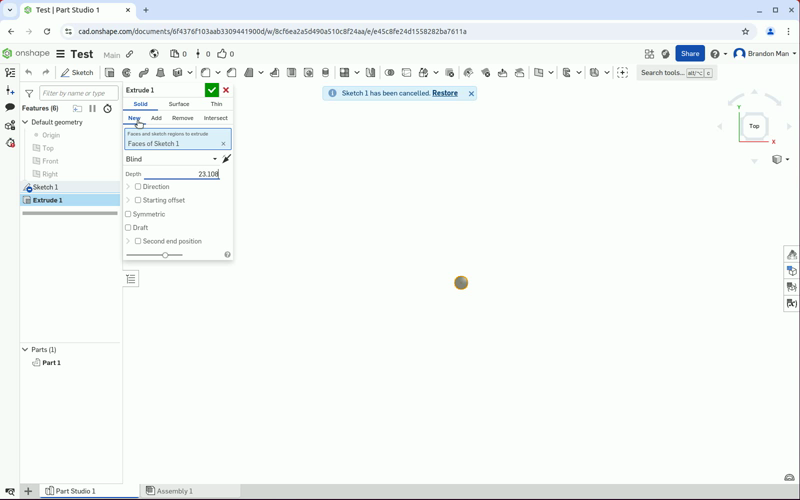
key(enter)
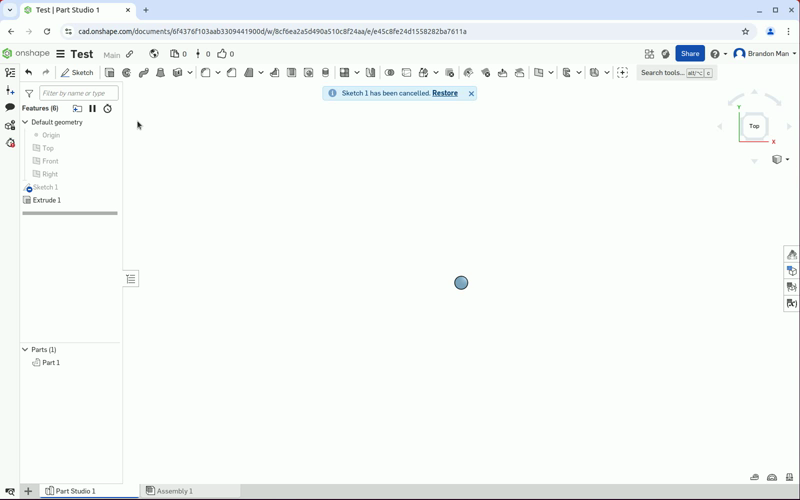
key(shift+h)
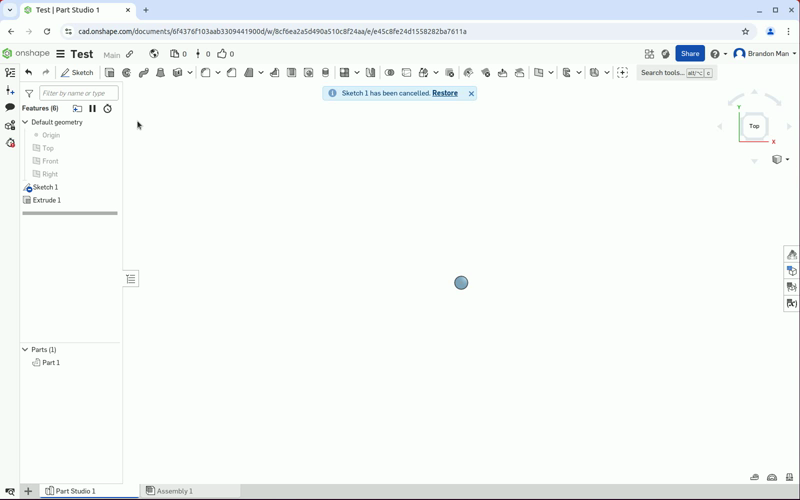
key(shift+h)
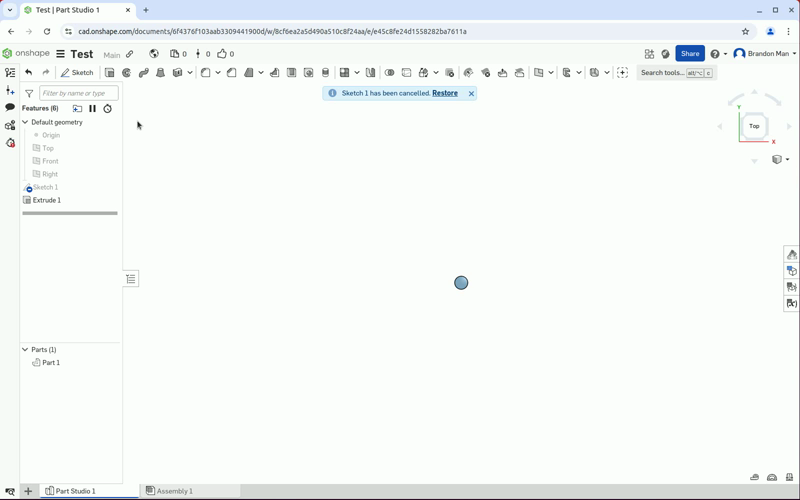
mouse_move(73, 189)
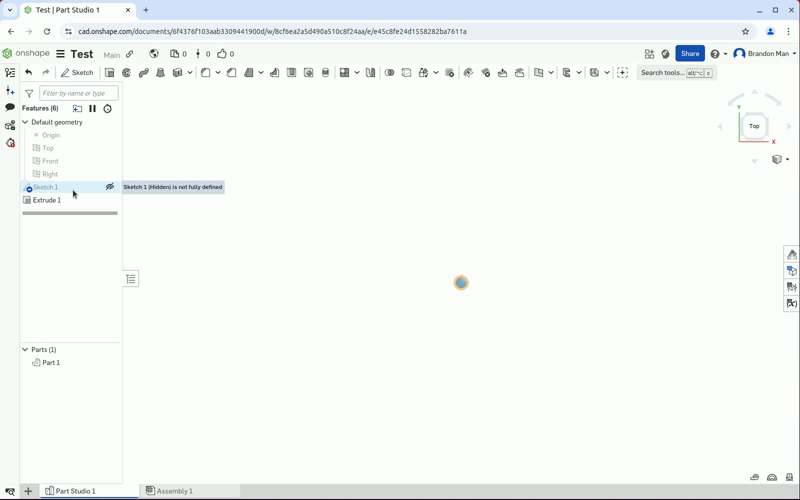
click(73, 189)
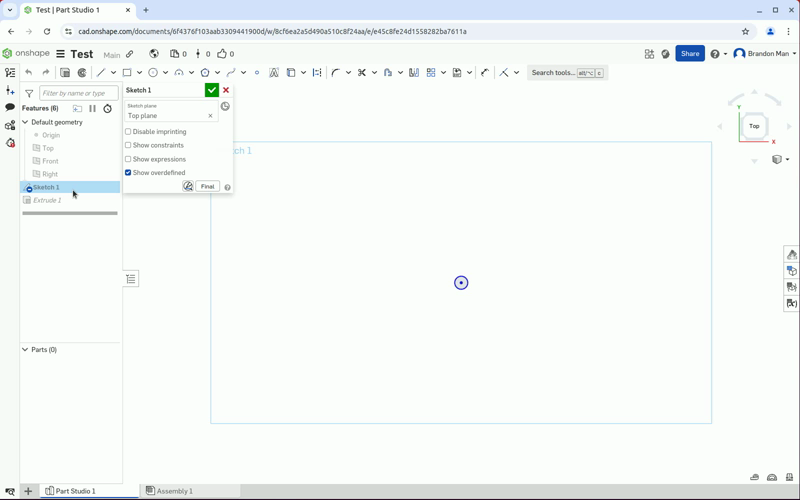
mouse_move(229, 92)
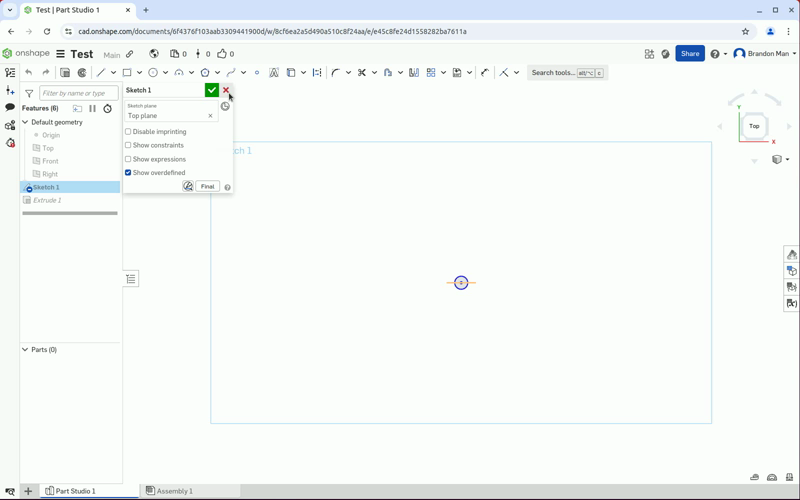
click(229, 92)
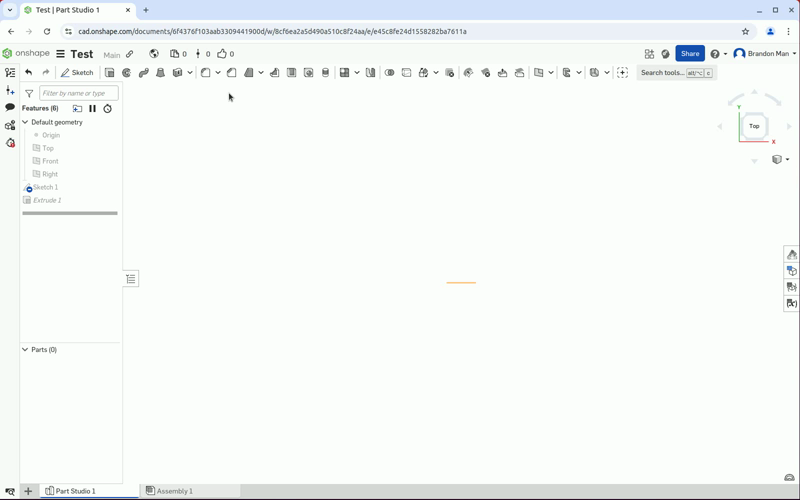
mouse_move(73, 352)
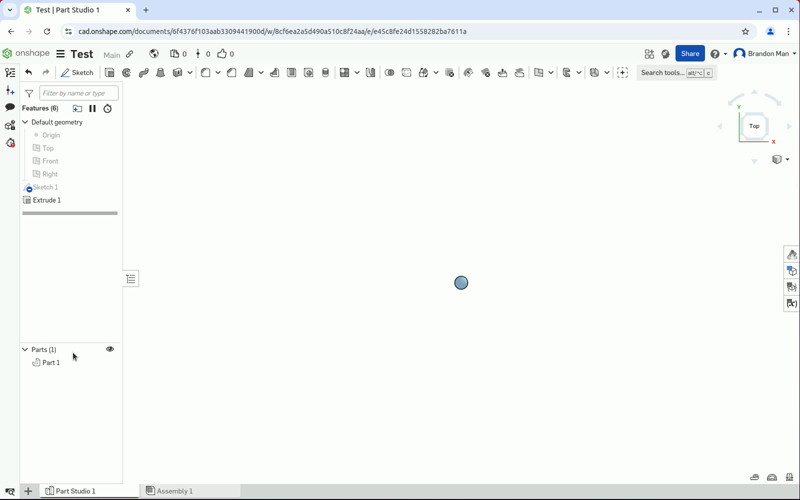
key(y)
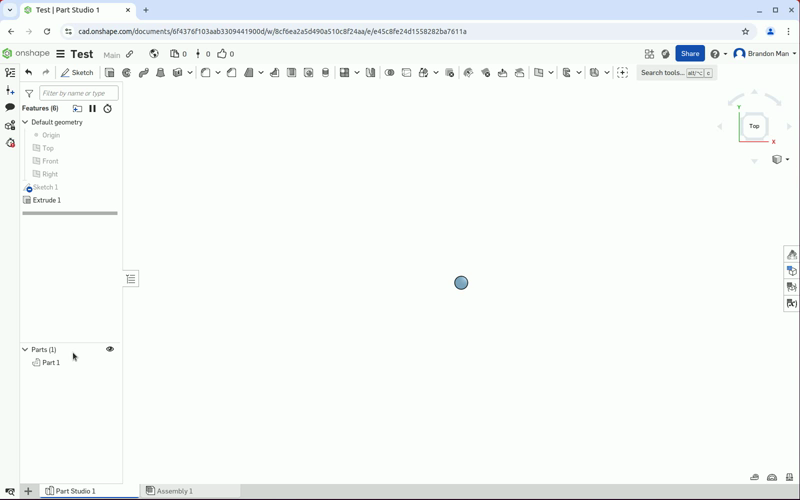
key(shift+p)
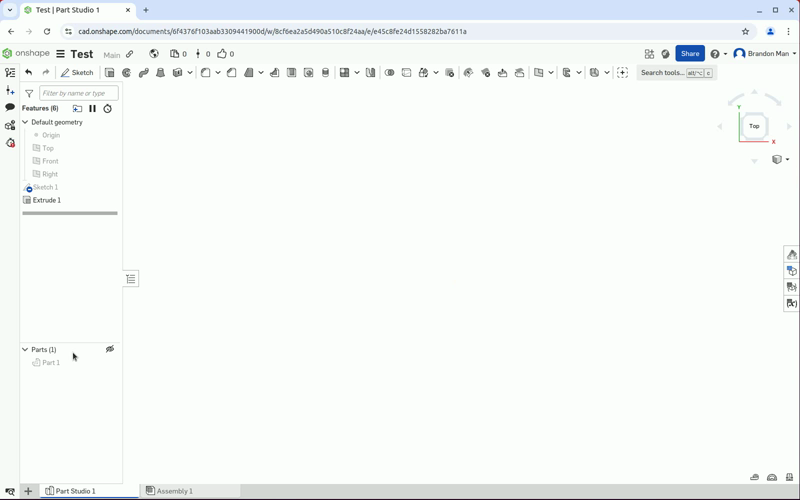
key(space)
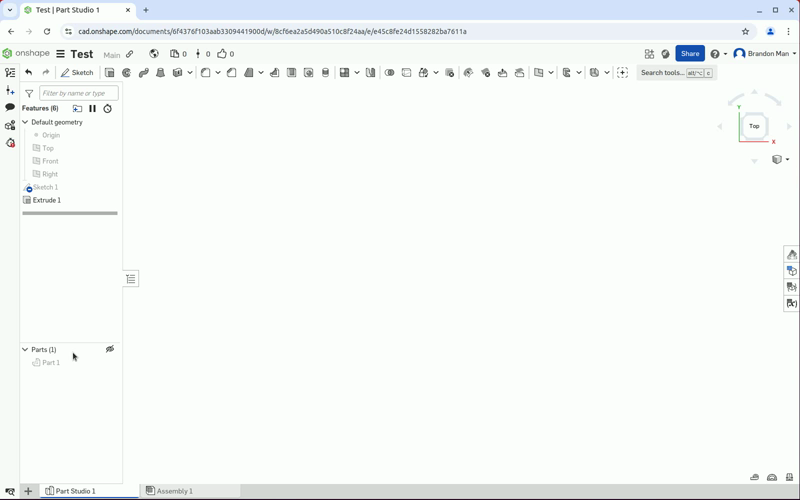
key_down(shift)
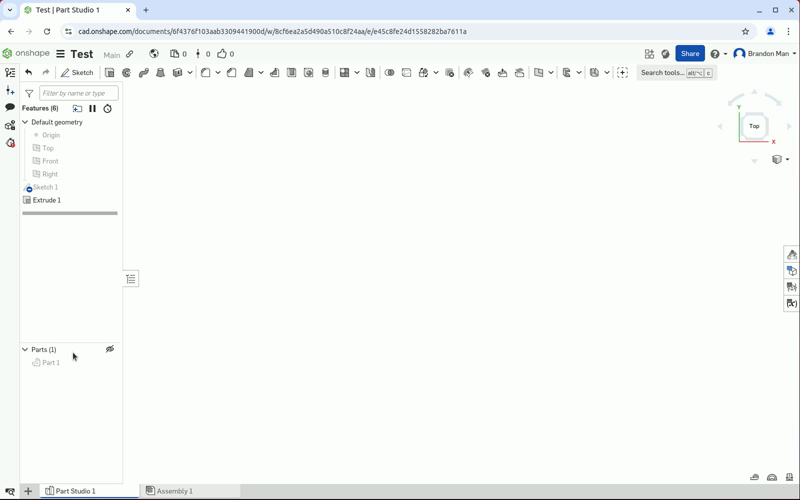
key(up)
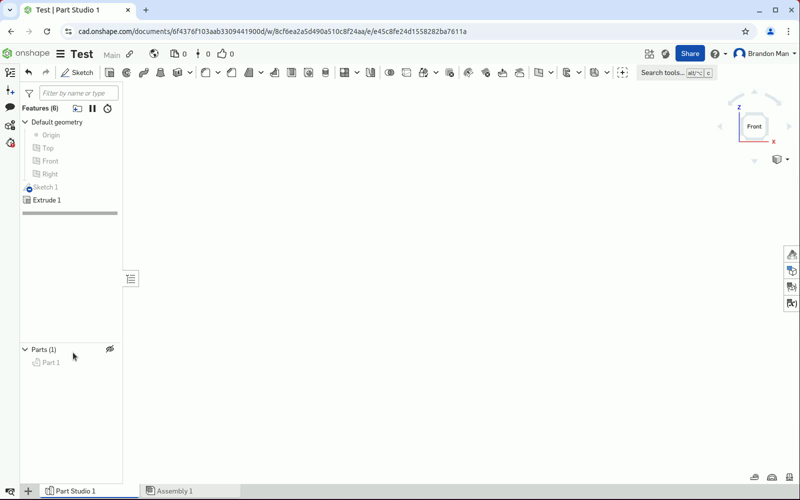
key_up(shift)
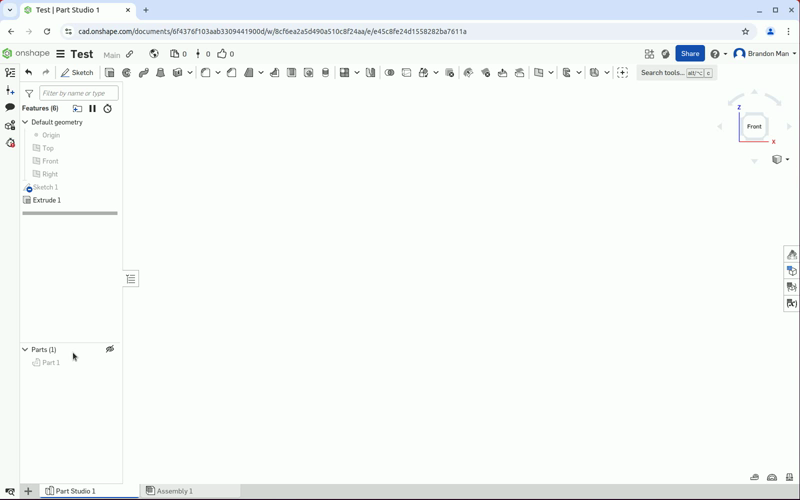
mouse_move(73, 352)
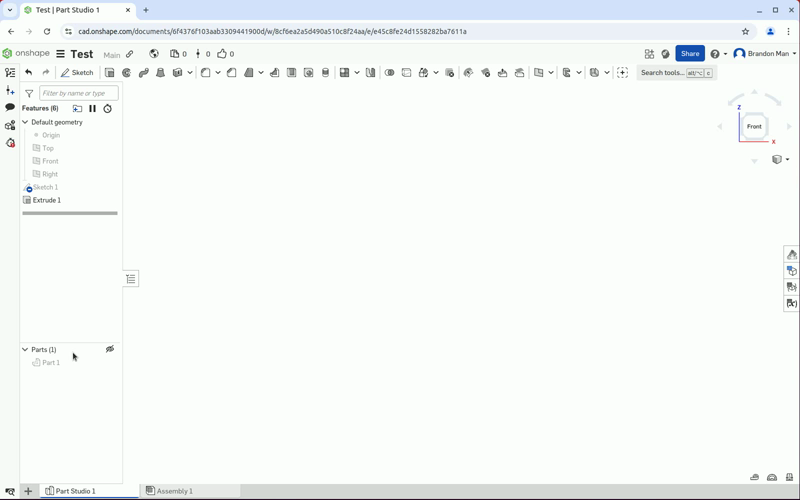
key(shift+y)
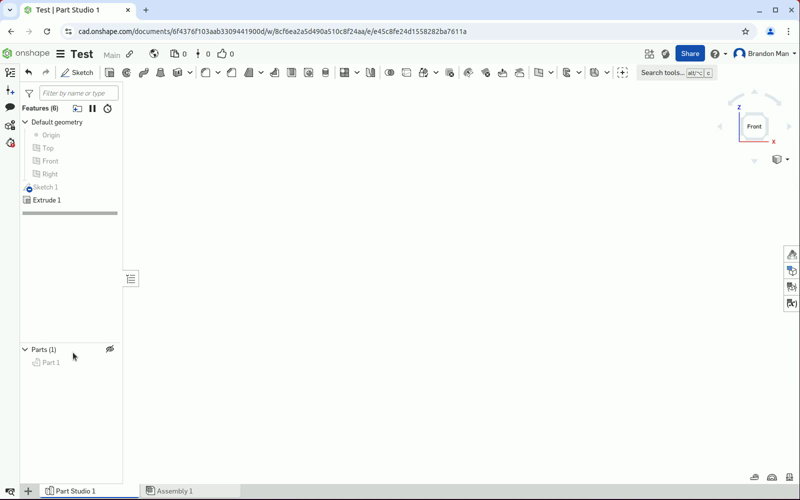
key(shift+s)
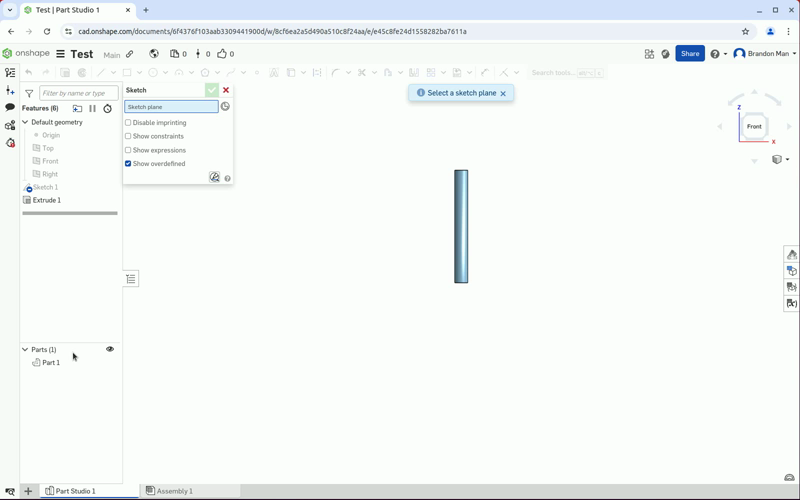
mouse_move(73, 163)
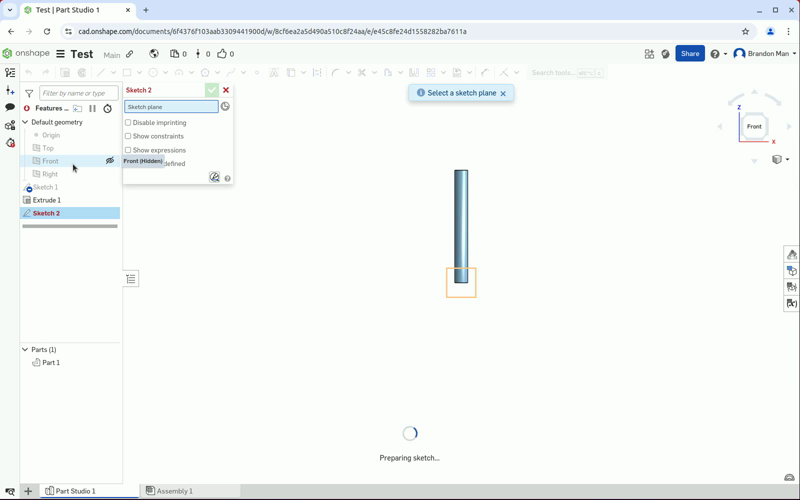
click(73, 163)
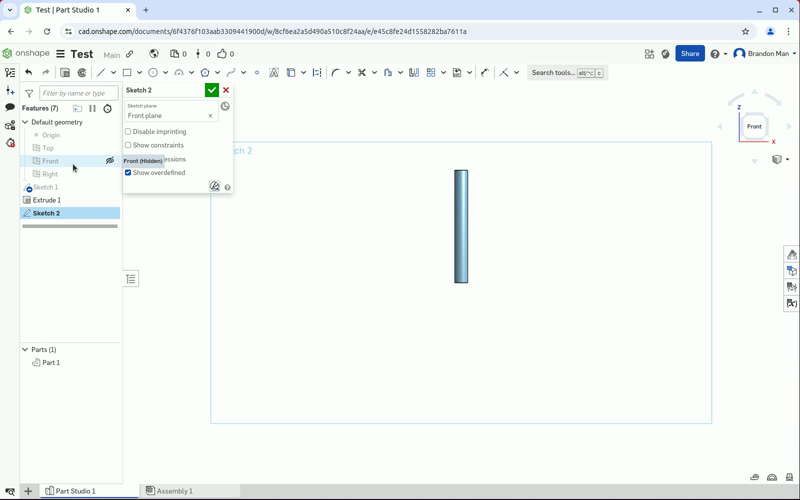
mouse_move(73, 352)
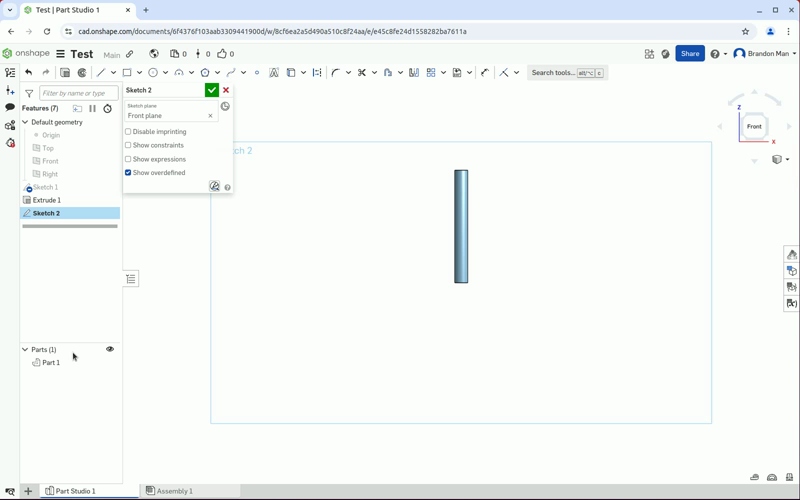
key(y)
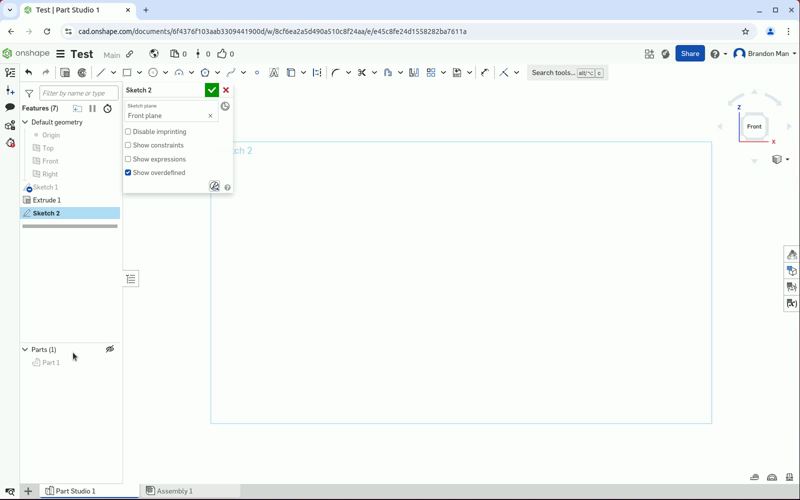
key(c)
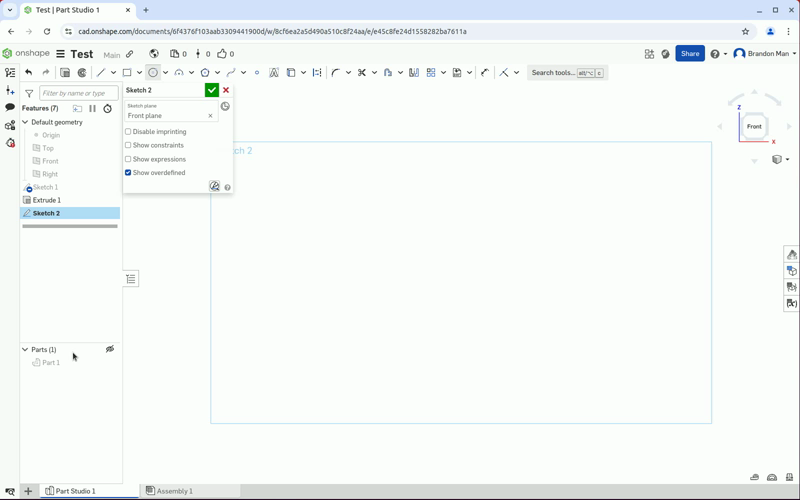
key_down(shift)
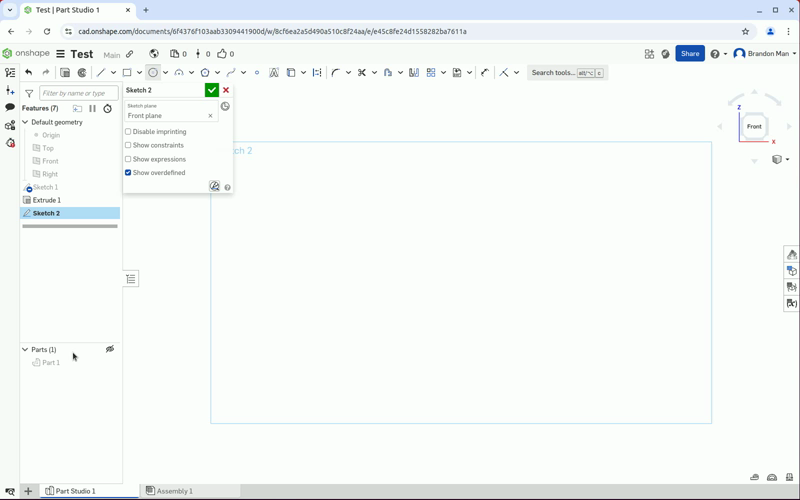
mouse_move(461, 226)
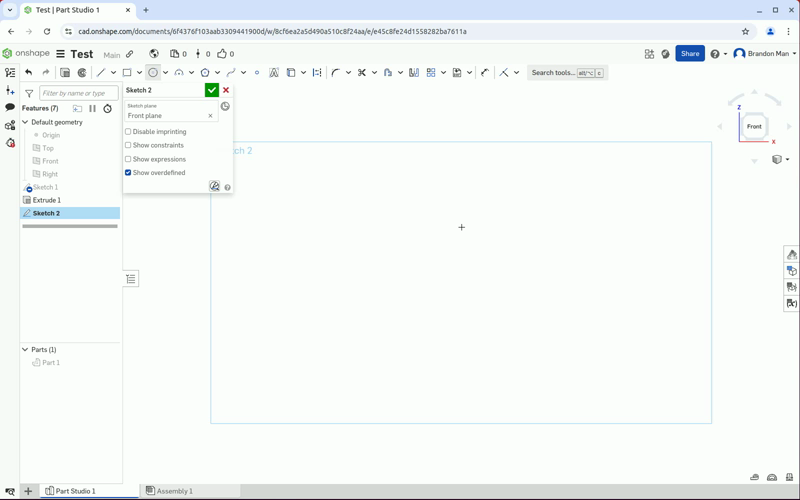
click(461, 226)
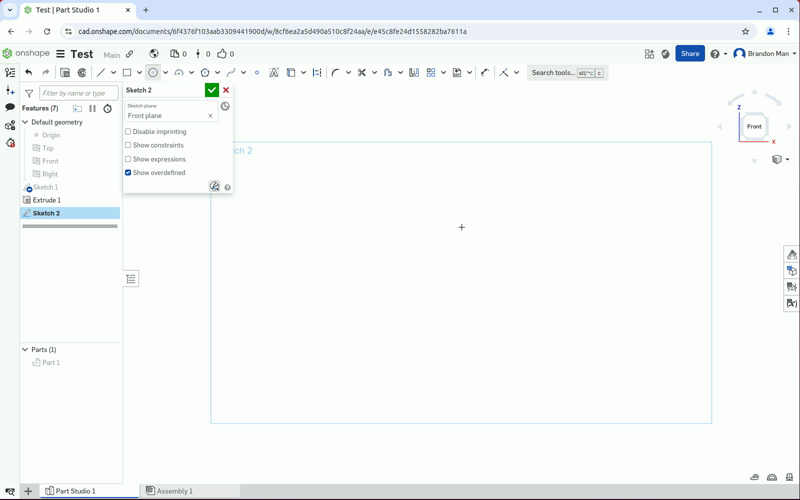
key_up(shift)
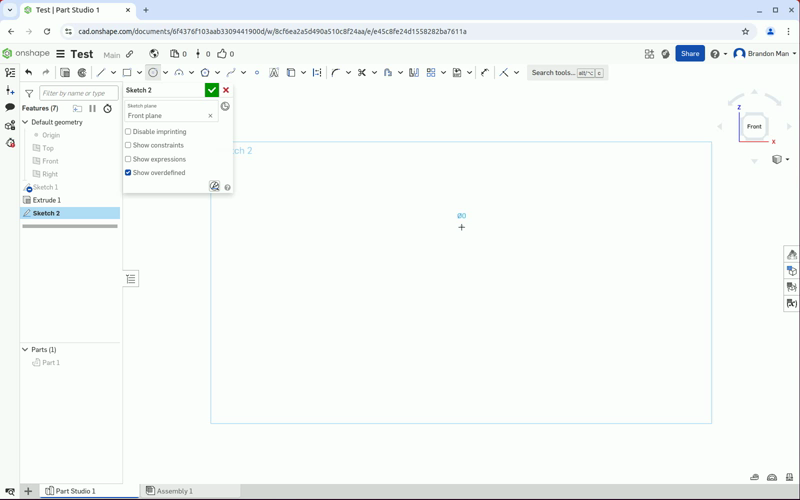
mouse_move(522, 226)
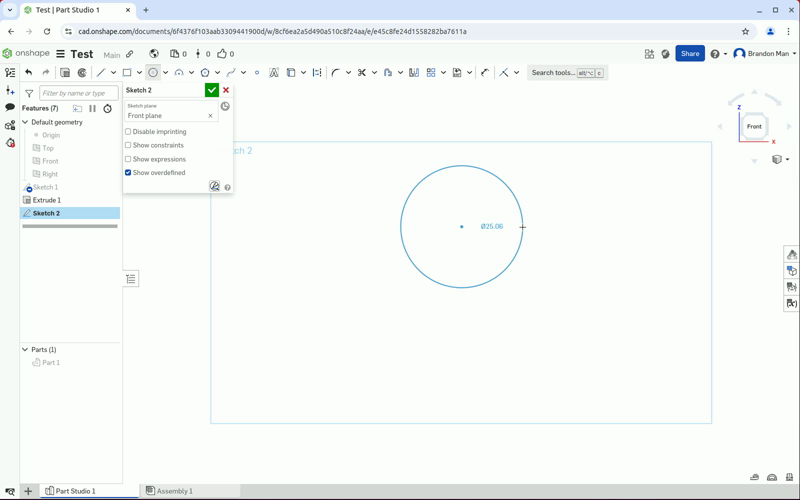
click(522, 226)
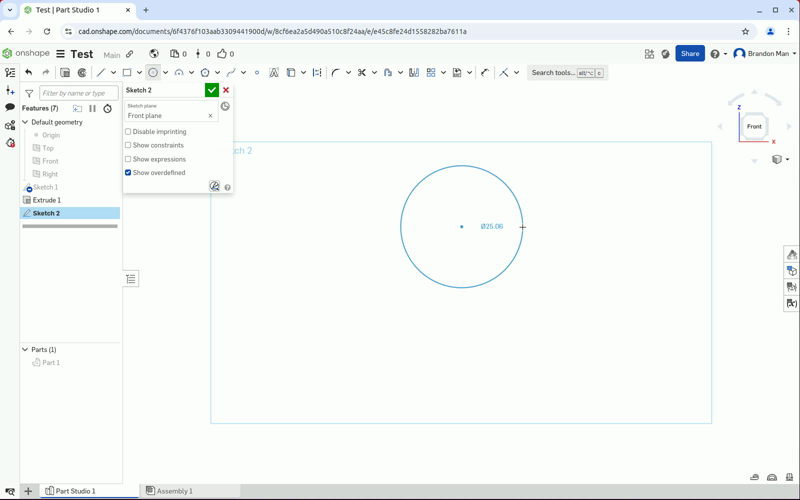
key(esc)
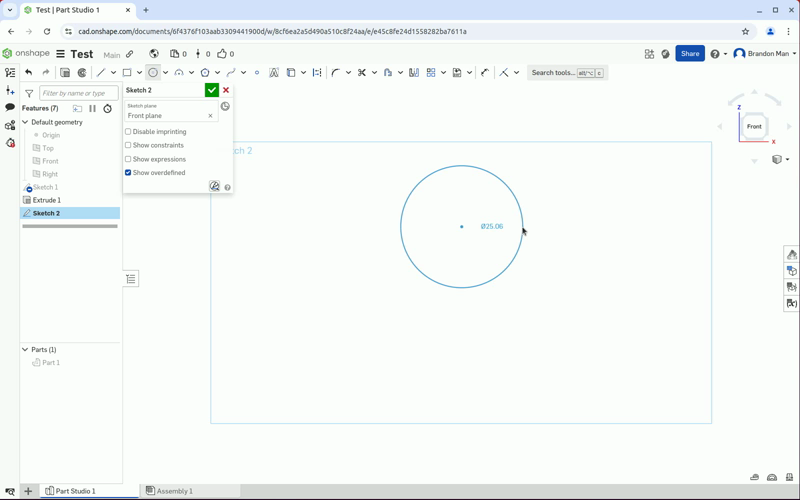
key(c)
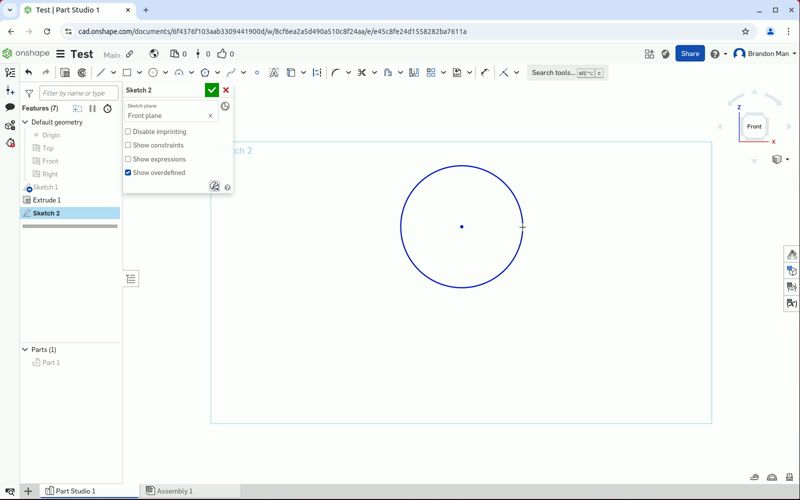
key_down(shift)
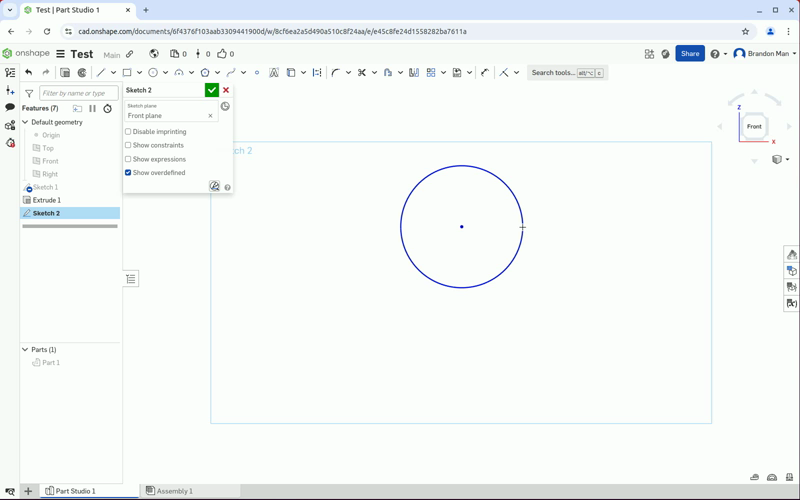
mouse_move(461, 226)
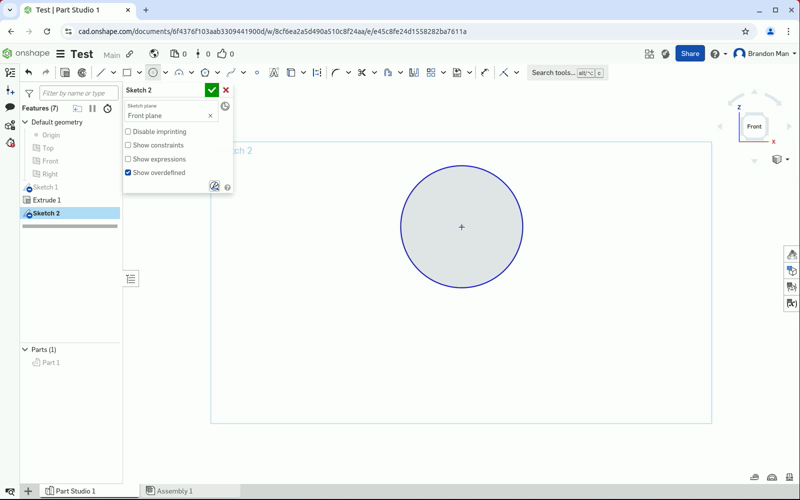
click(461, 226)
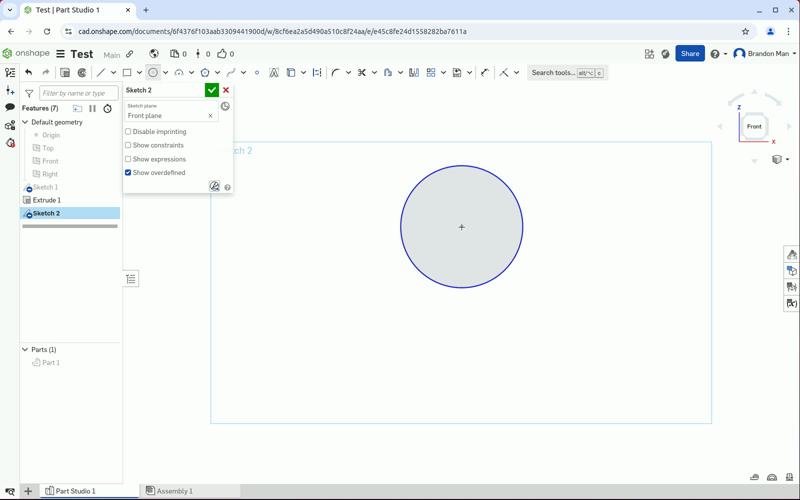
key_up(shift)
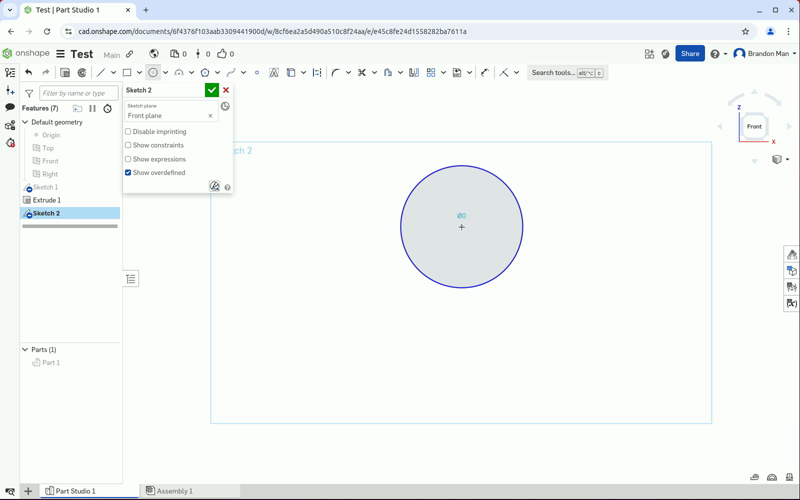
mouse_move(517, 226)
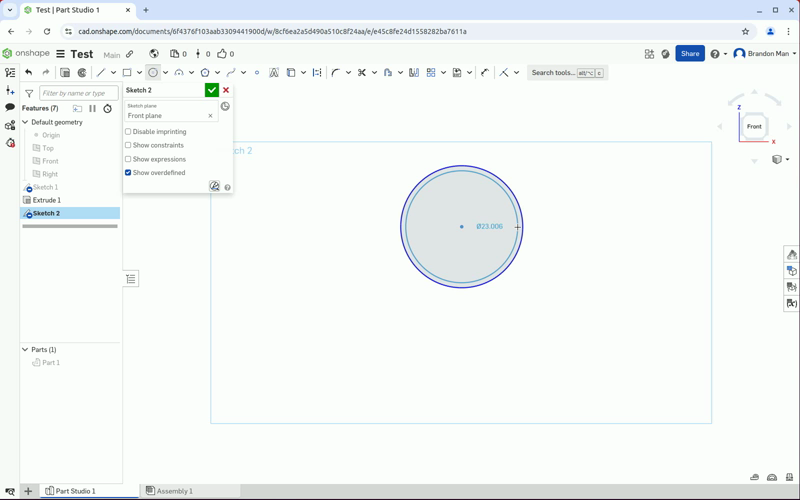
click(517, 226)
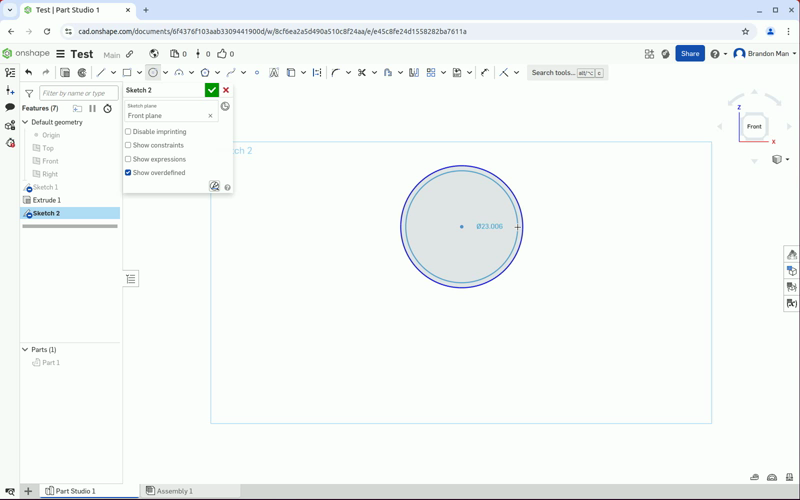
key(esc)
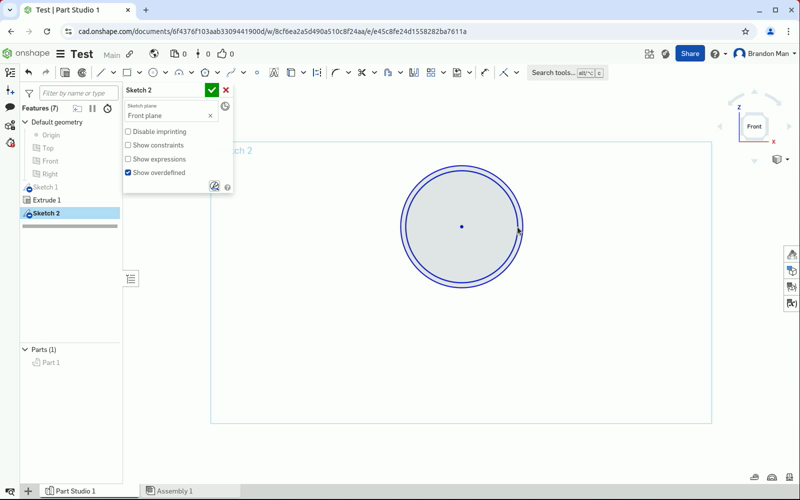
mouse_move(513, 254)
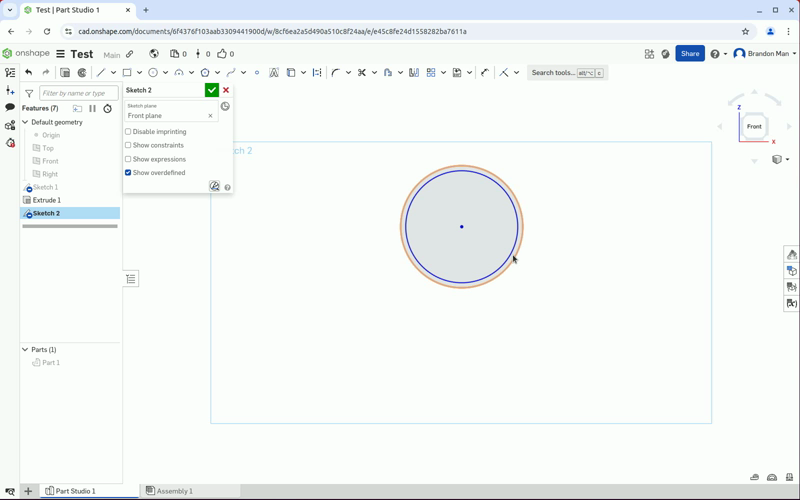
click(513, 254)
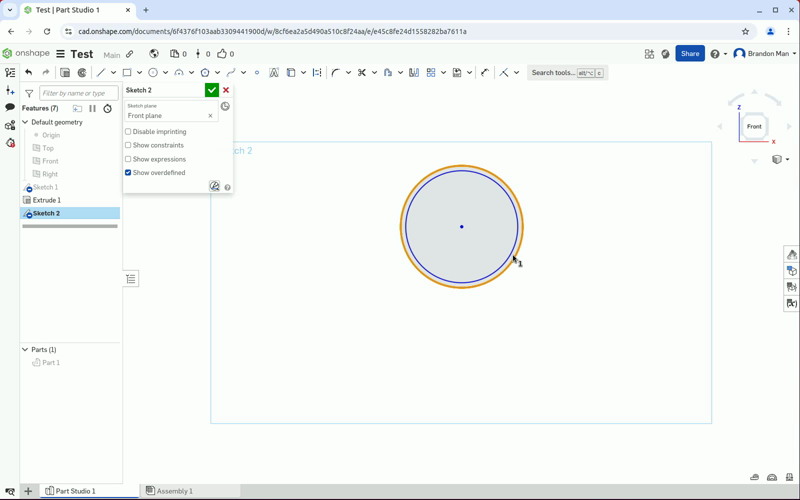
mouse_move(73, 352)
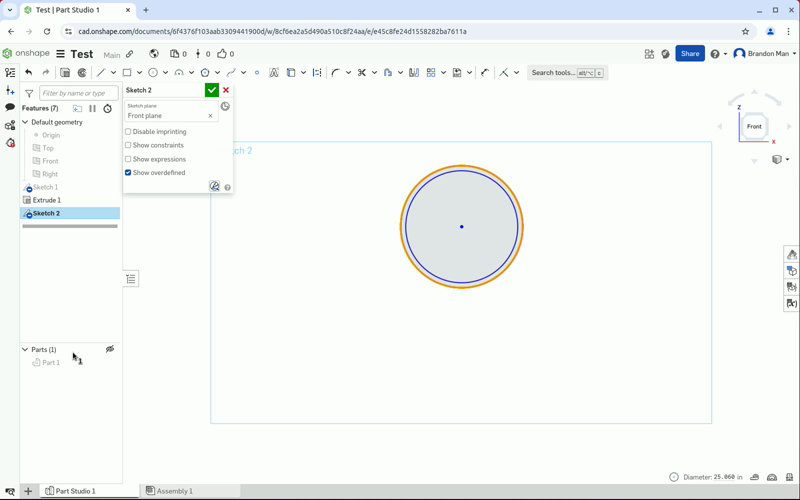
key(shift+y)
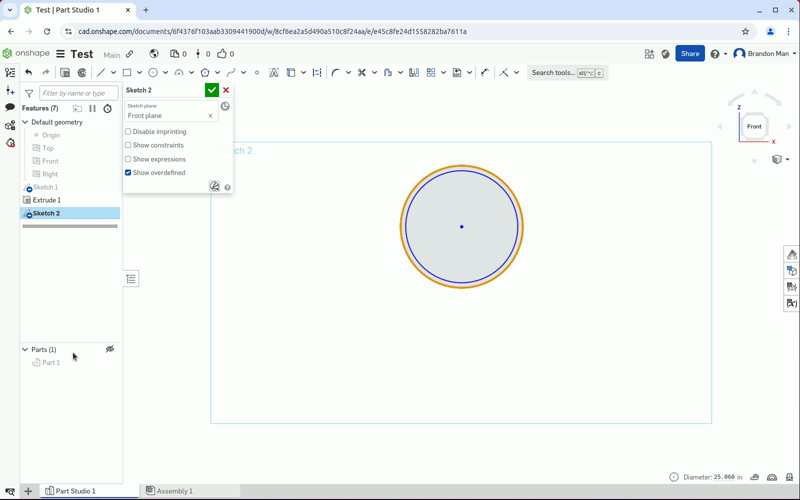
key(shift+e)
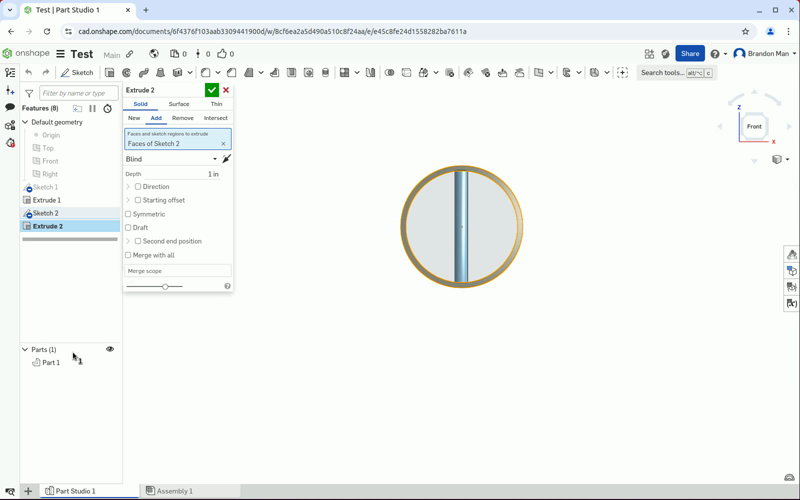
mouse_move(143, 106)
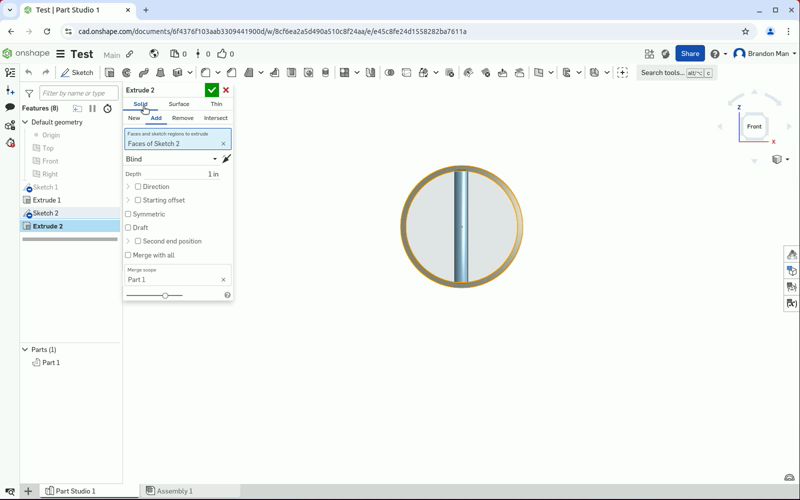
click(143, 106)
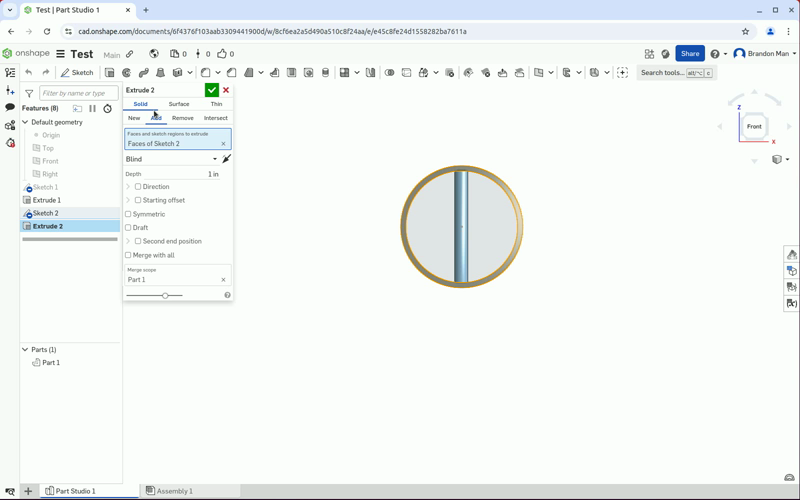
mouse_move(186, 120)
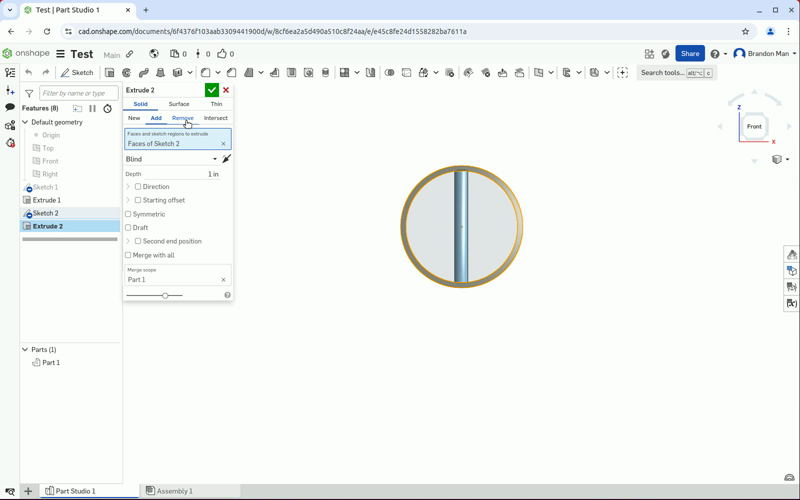
click(186, 120)
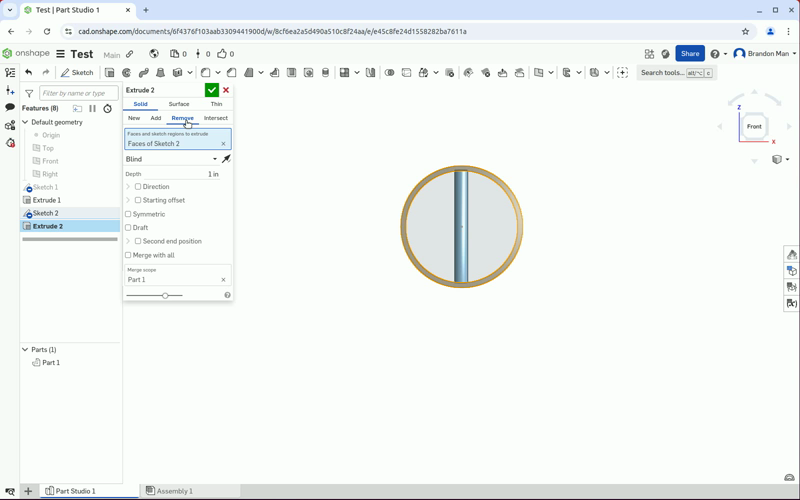
key(tab, 4)
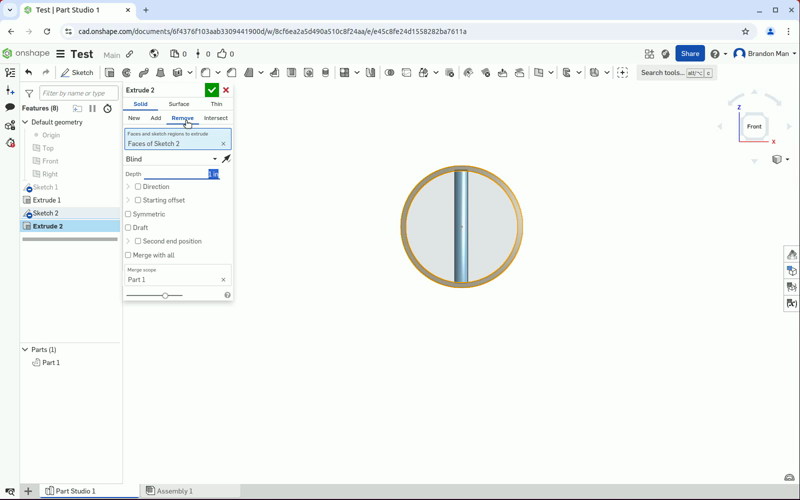
text(11.554)
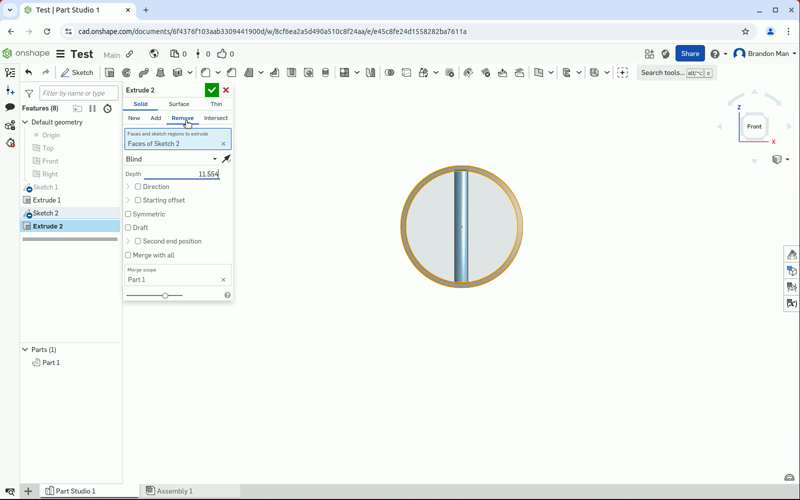
key(tab, 3)
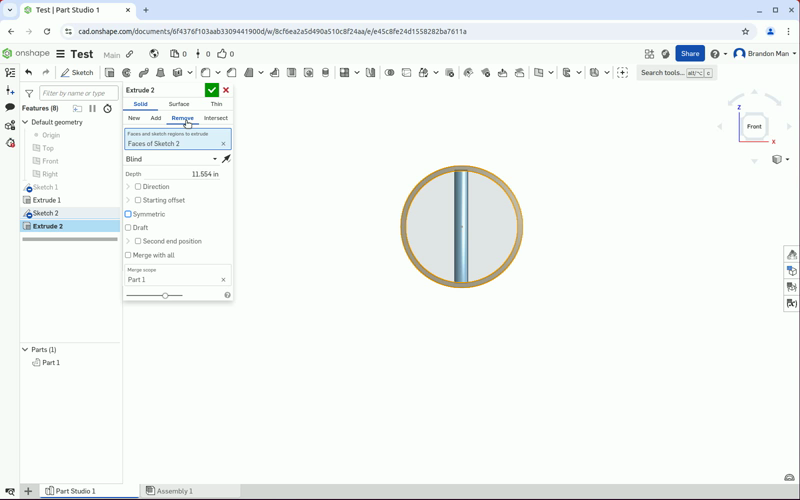
key(space)
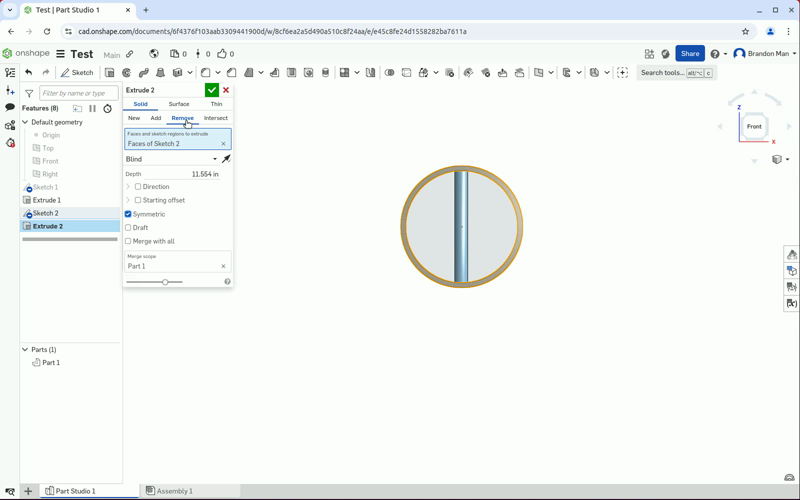
key(tab, 2)
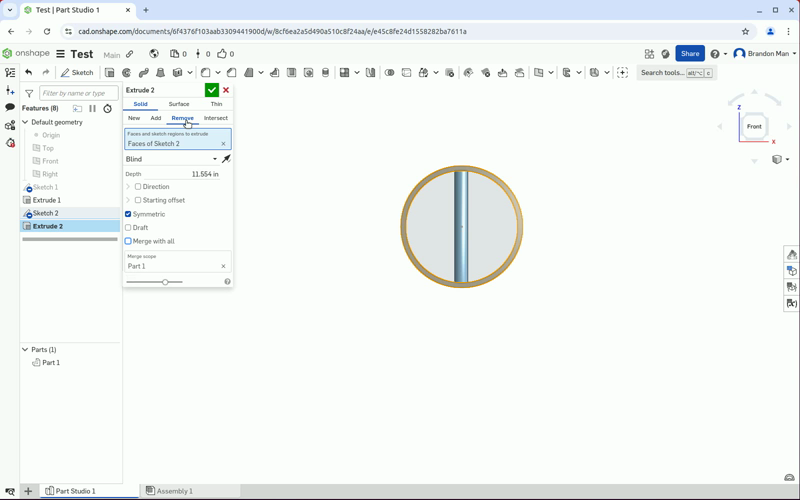
key(space)
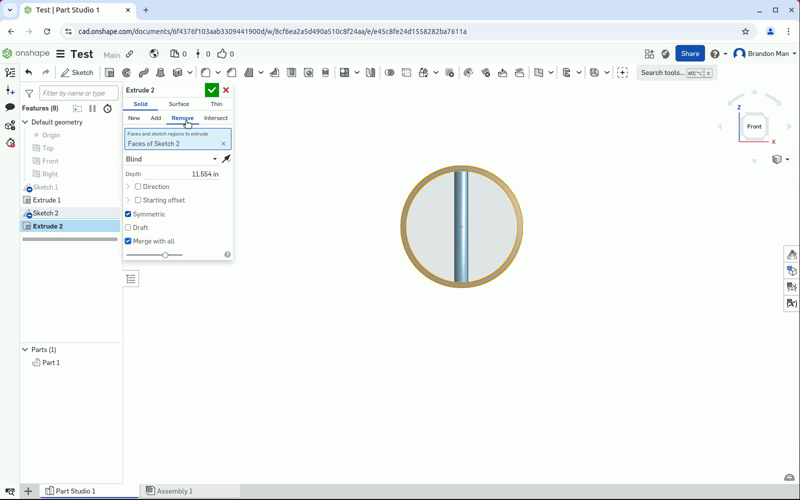
key(enter)
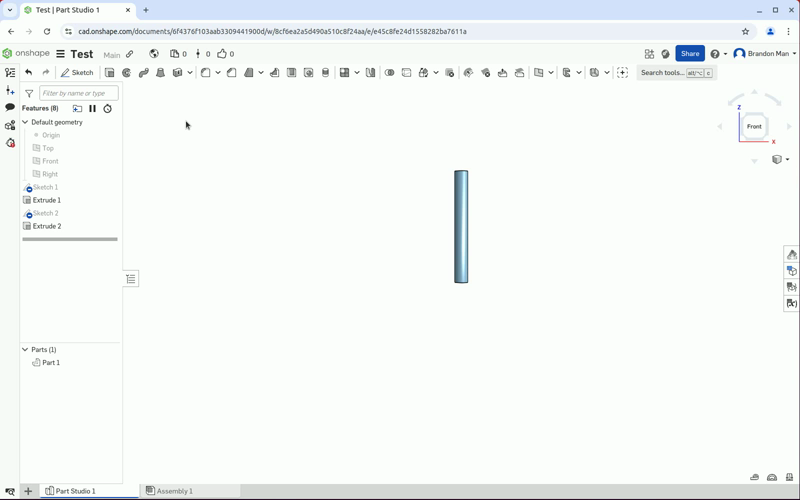
key(shift+h)
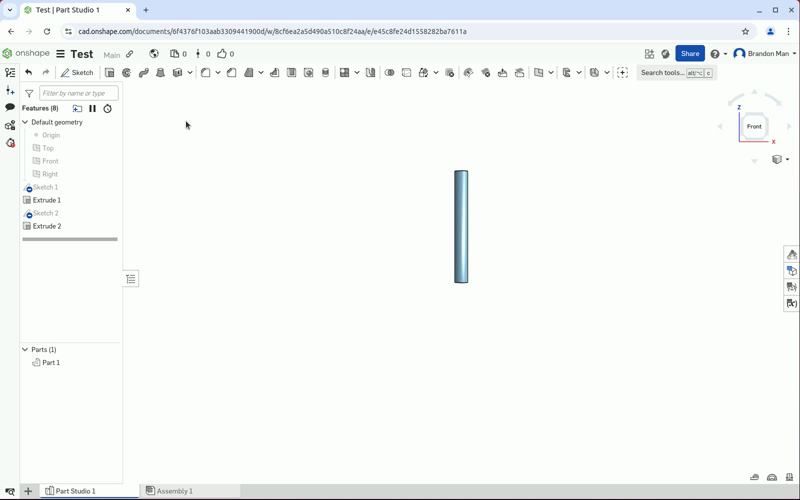
key(shift+h)
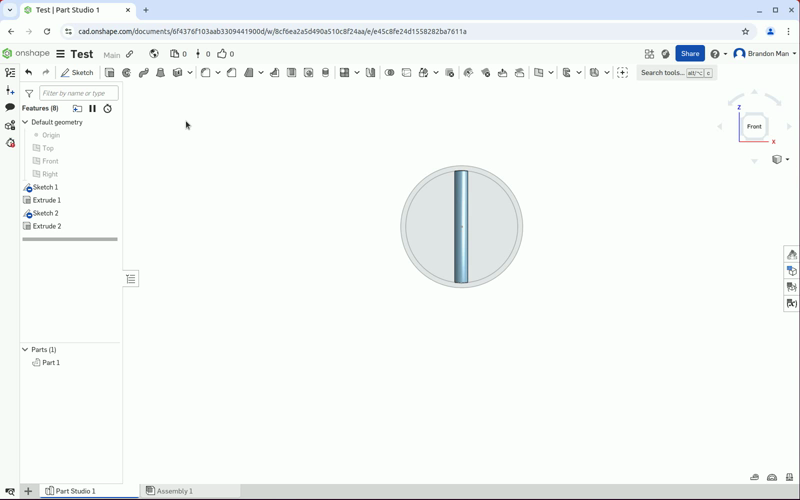
key(shift+7)
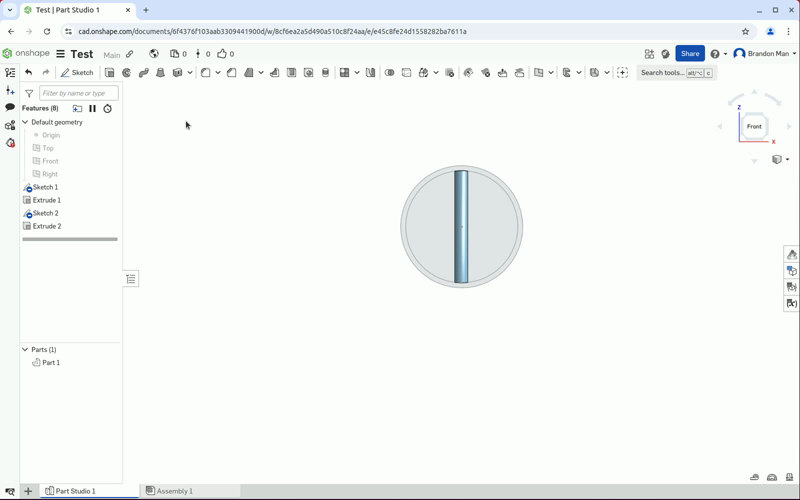
key(left, 2)
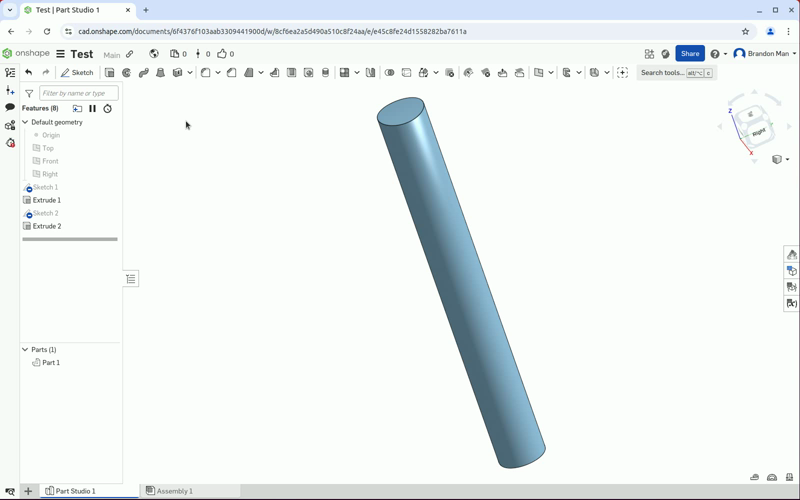
key(down, 2)
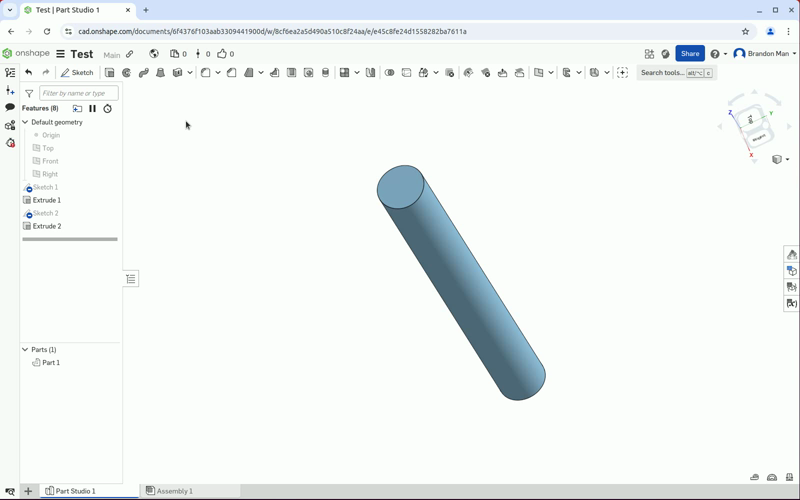
key(up, 2)
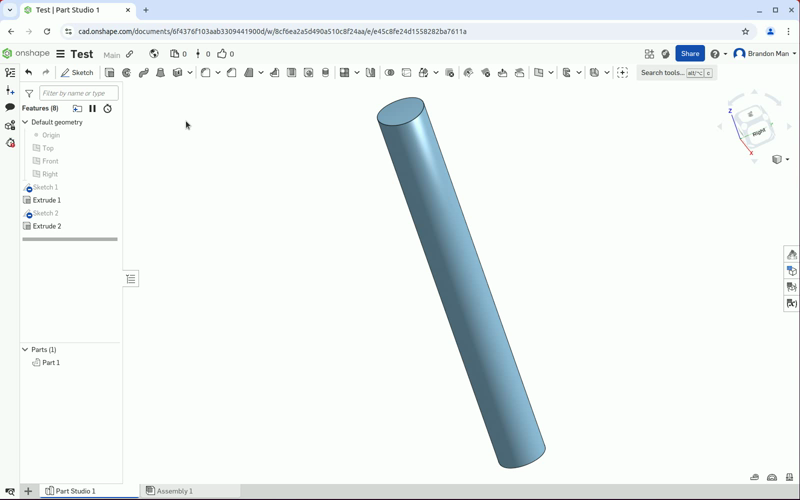
key(right, 2)
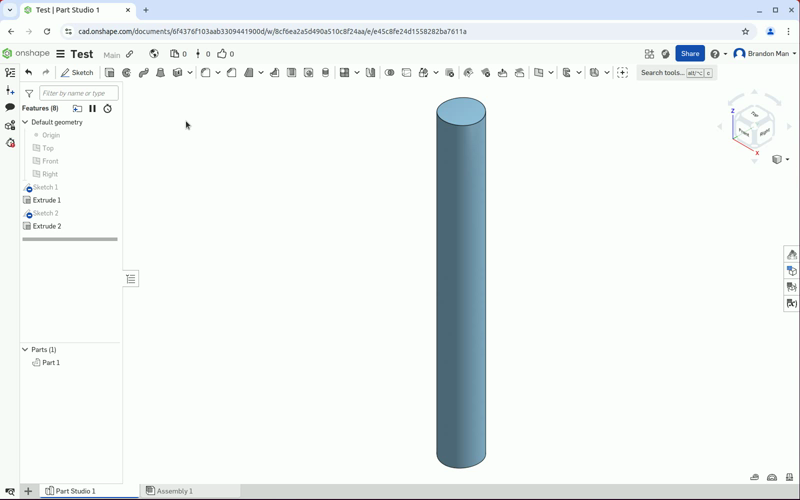
mouse_move(73, 189)
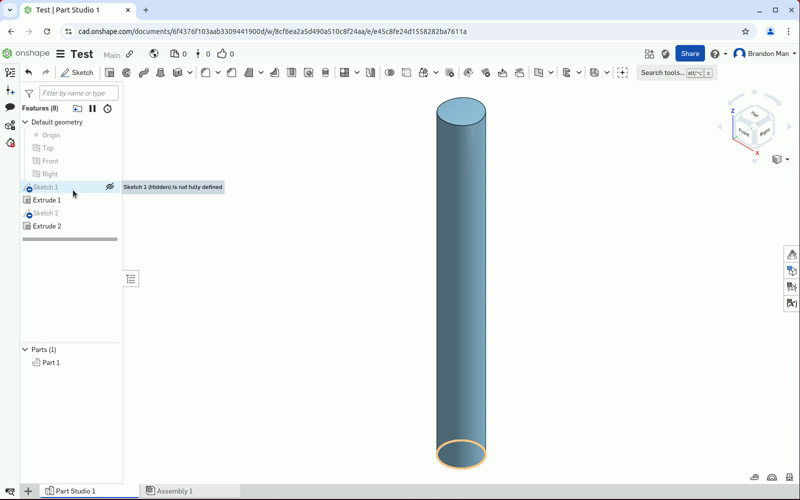
click(73, 189)